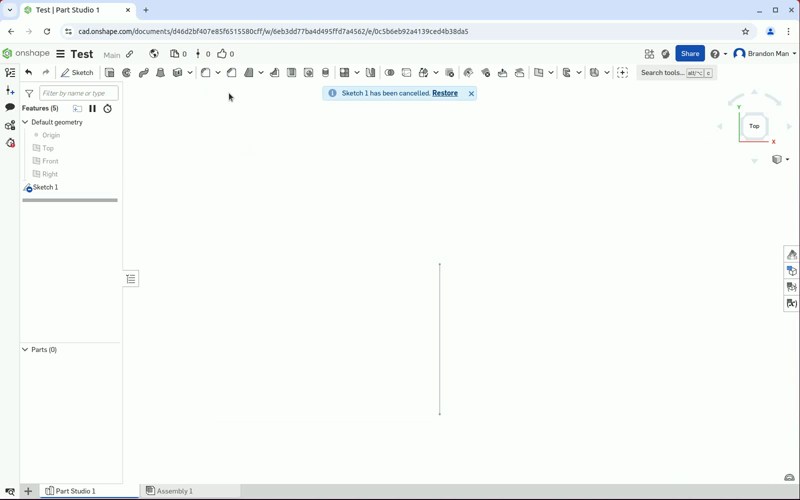
key(shift+h)
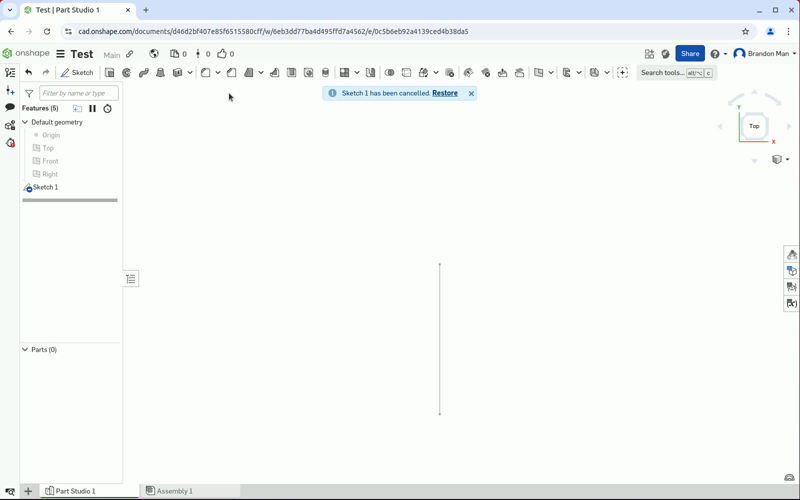
key(shift+s)
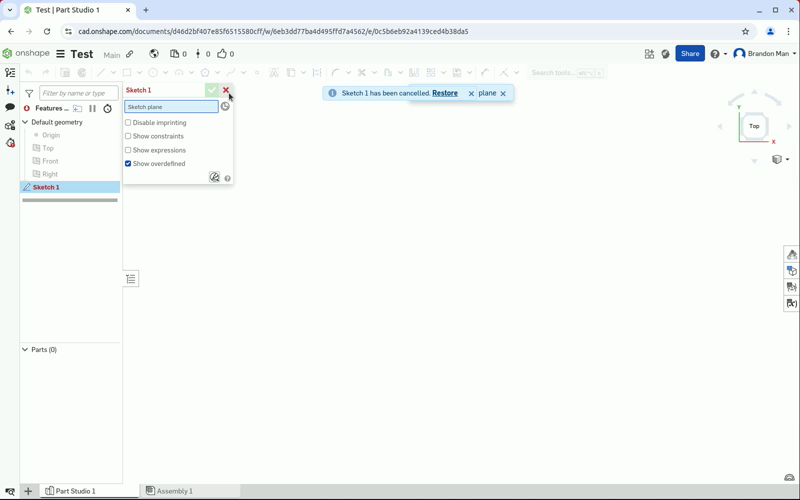
mouse_move(73, 150)
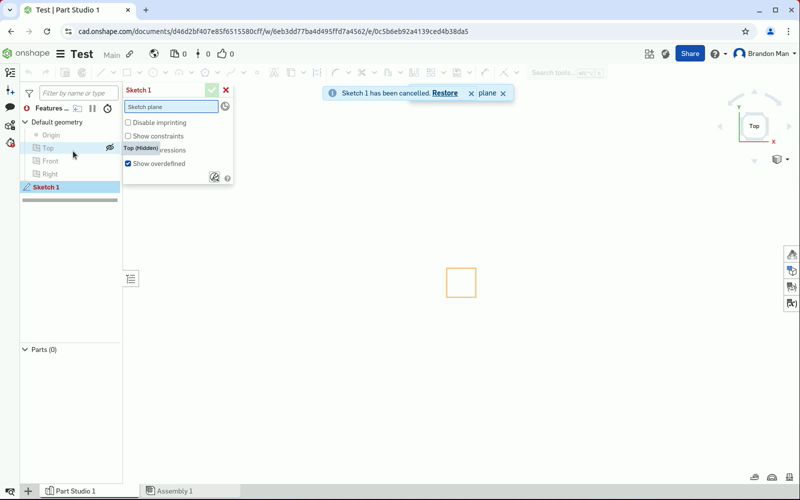
click(73, 150)
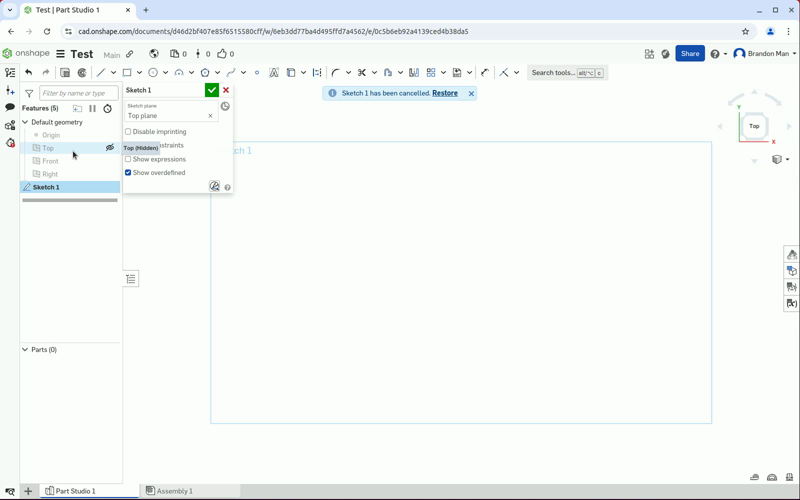
mouse_move(73, 352)
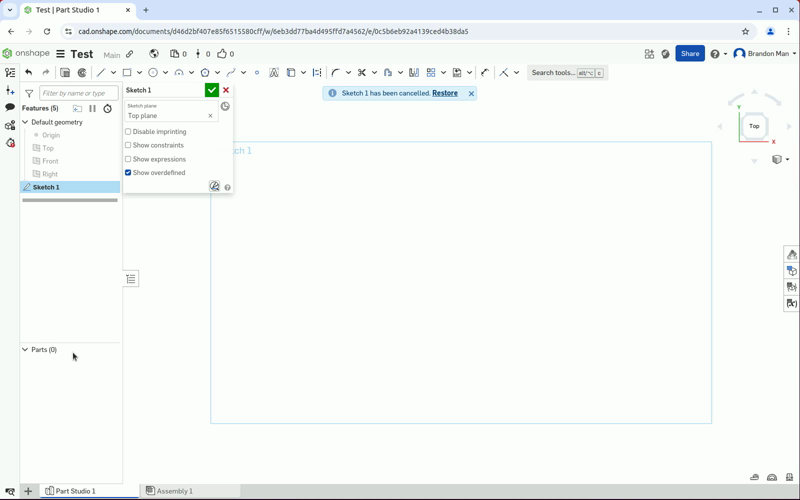
key(y)
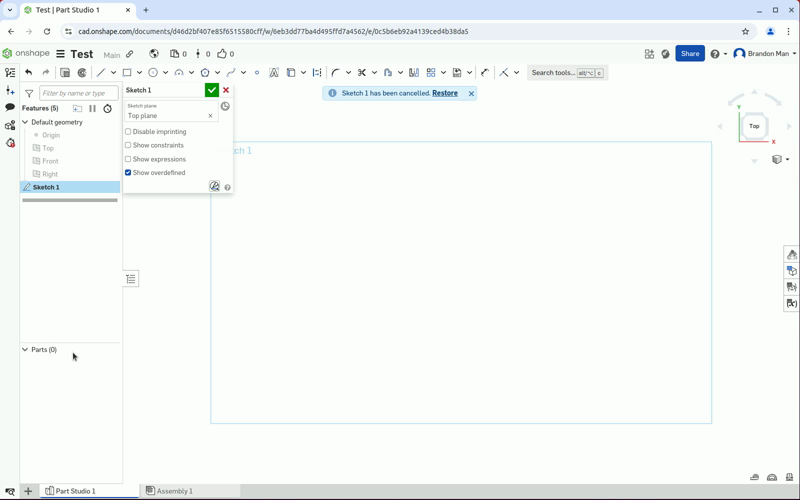
key(c)
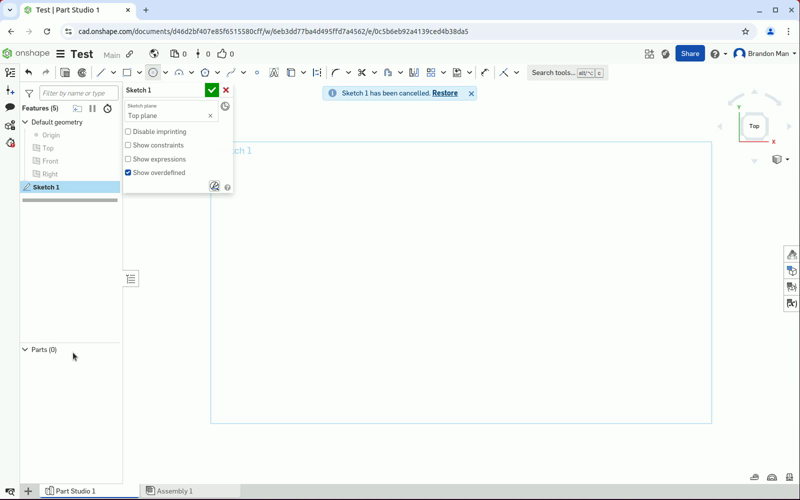
key_down(shift)
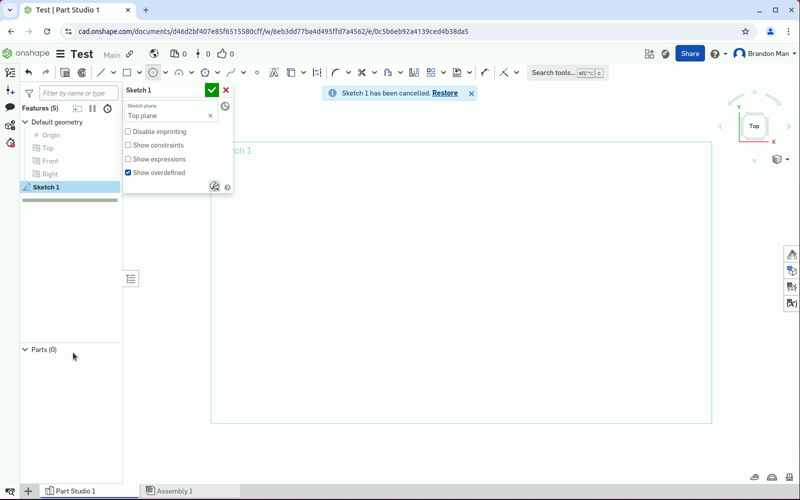
mouse_move(461, 282)
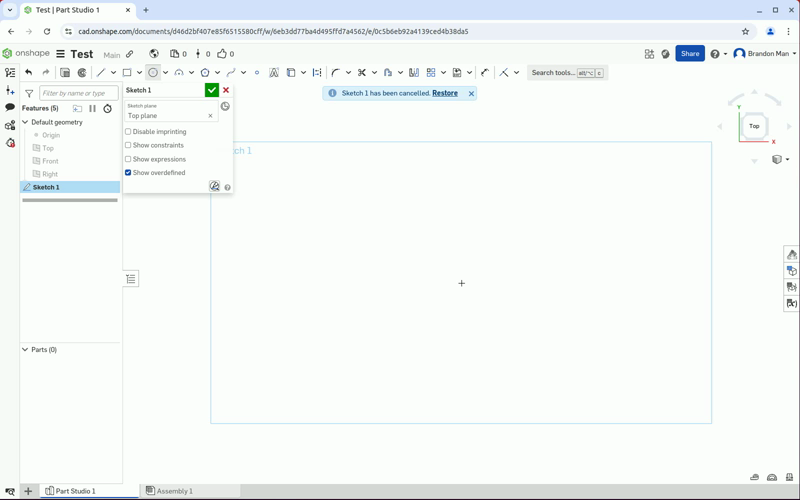
click(461, 282)
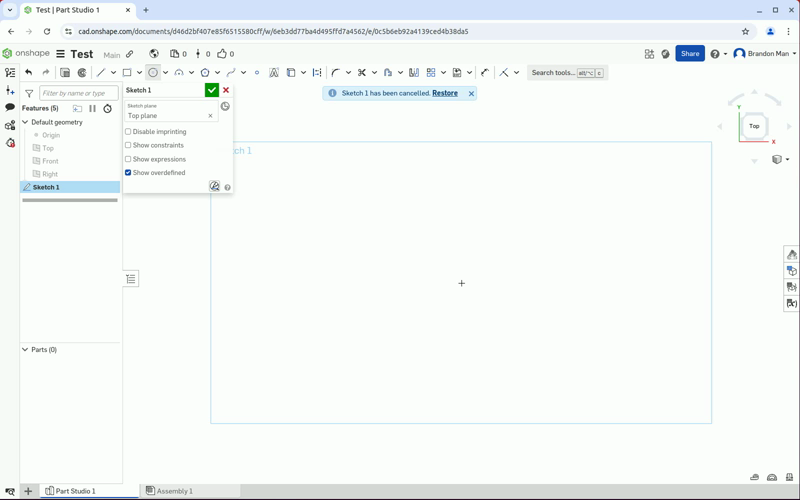
key_up(shift)
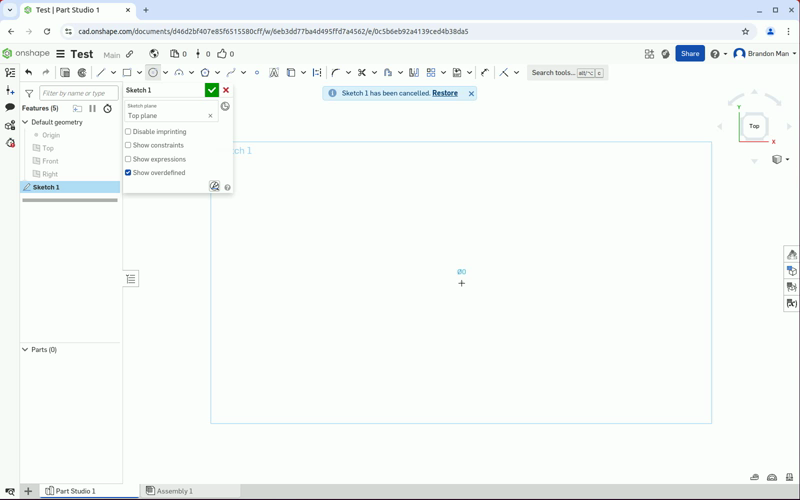
mouse_move(464, 282)
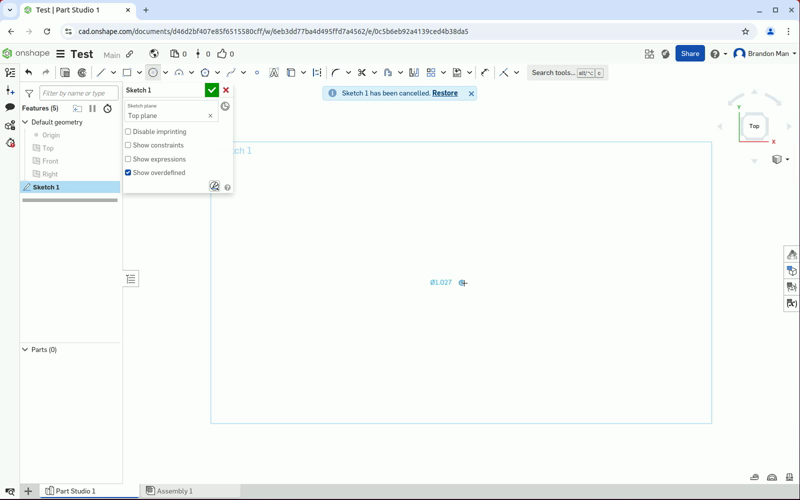
scroll(6)
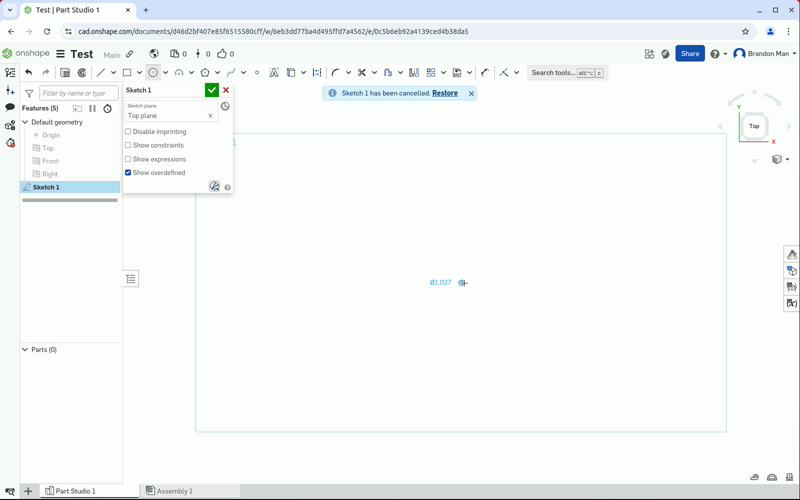
scroll(6)
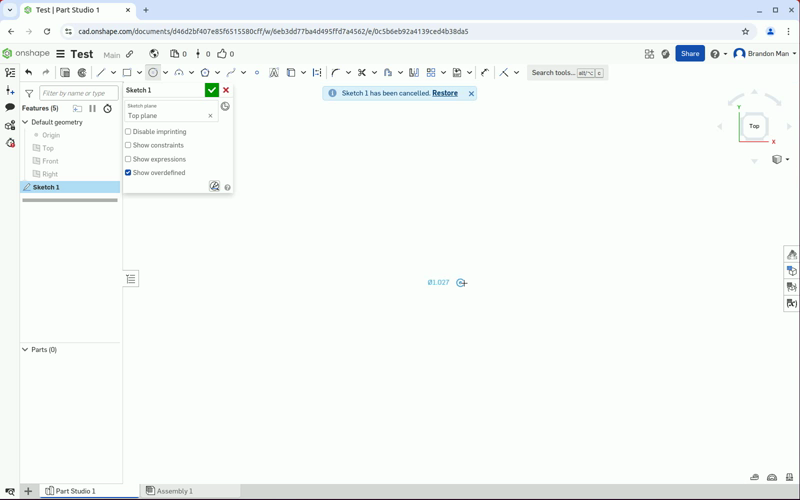
scroll(6)
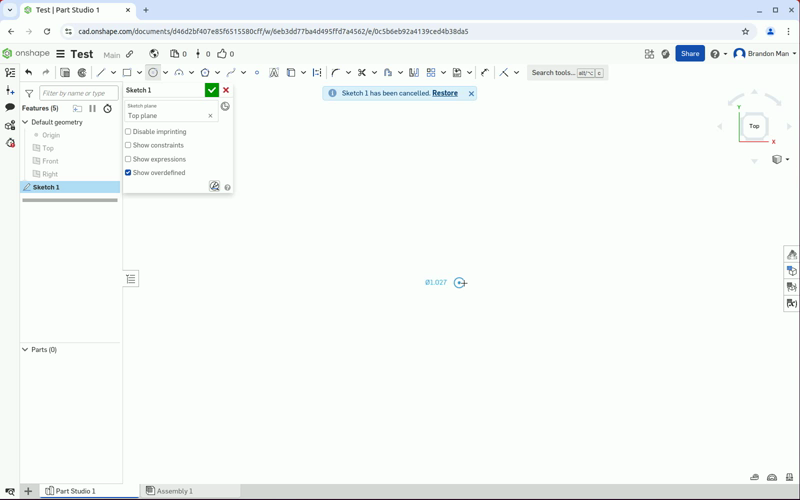
scroll(6)
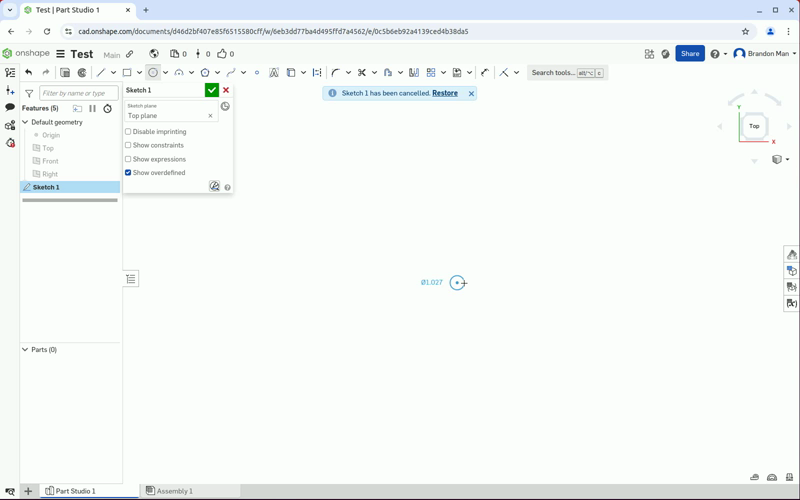
scroll(6)
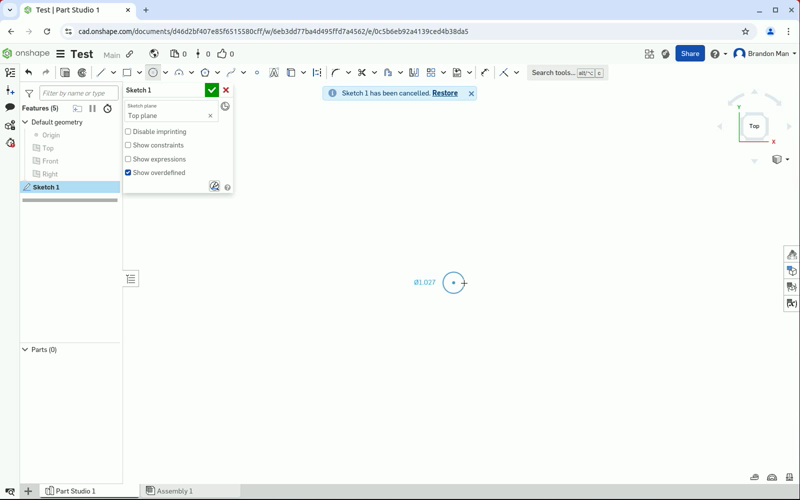
scroll(6)
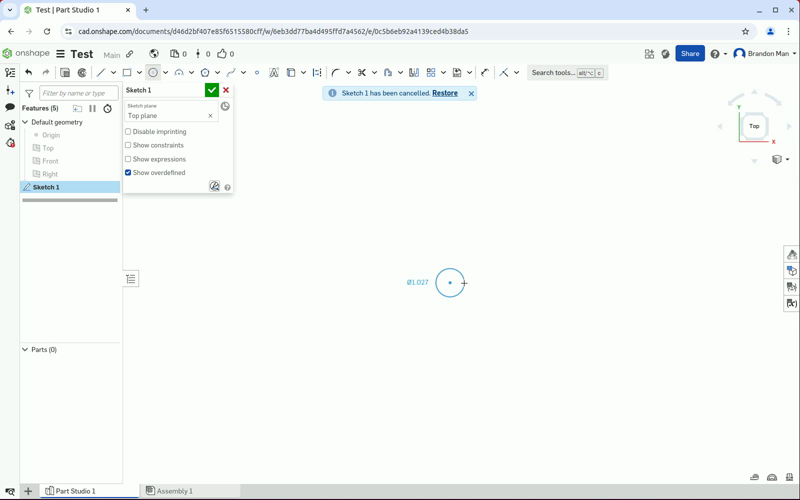
scroll(6)
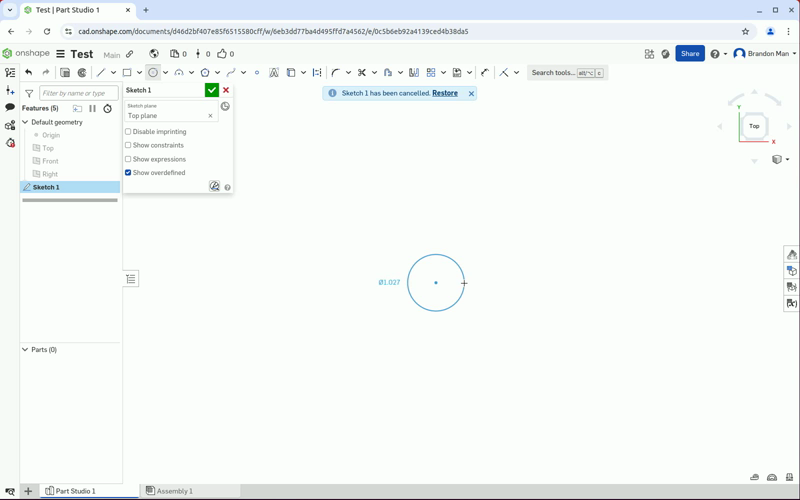
click(464, 282)
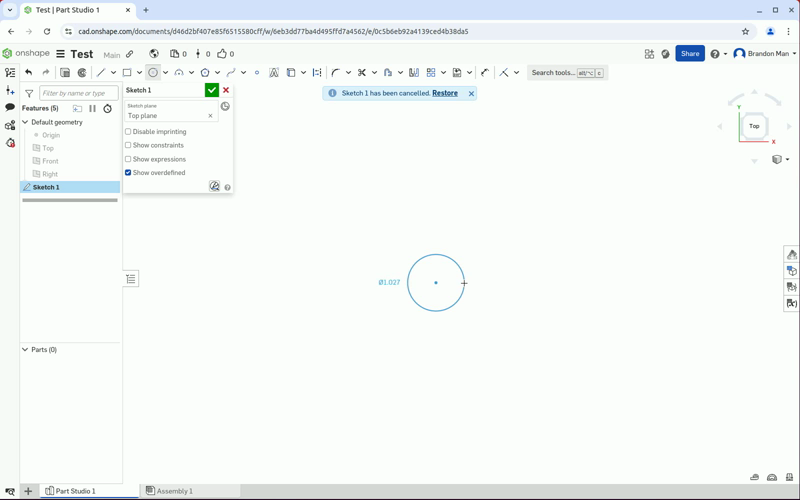
scroll(-6)
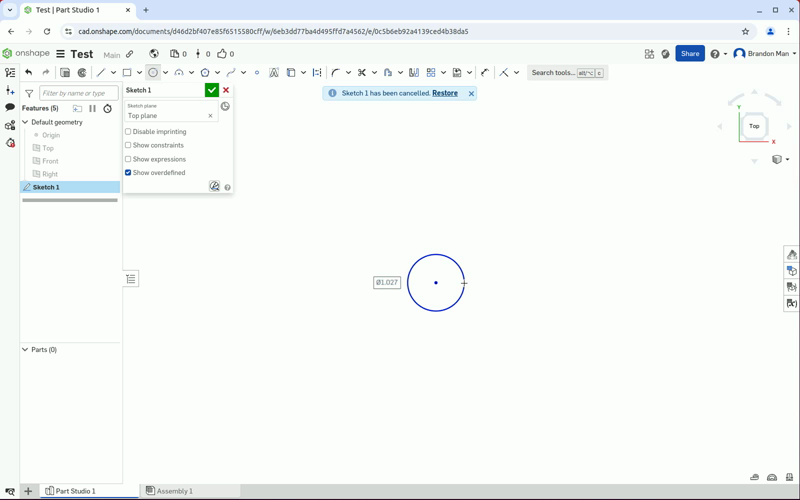
scroll(-6)
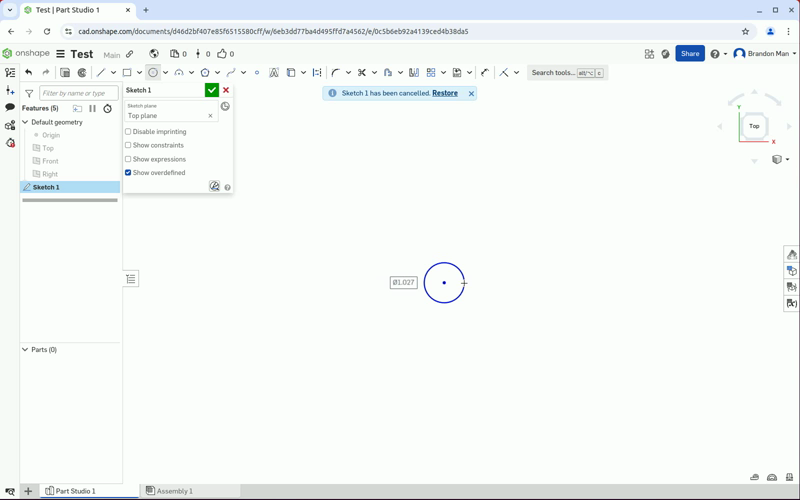
scroll(-6)
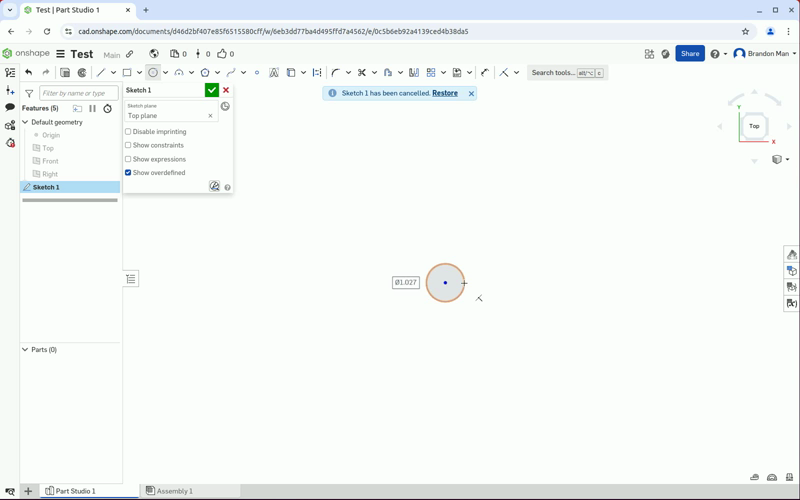
scroll(-6)
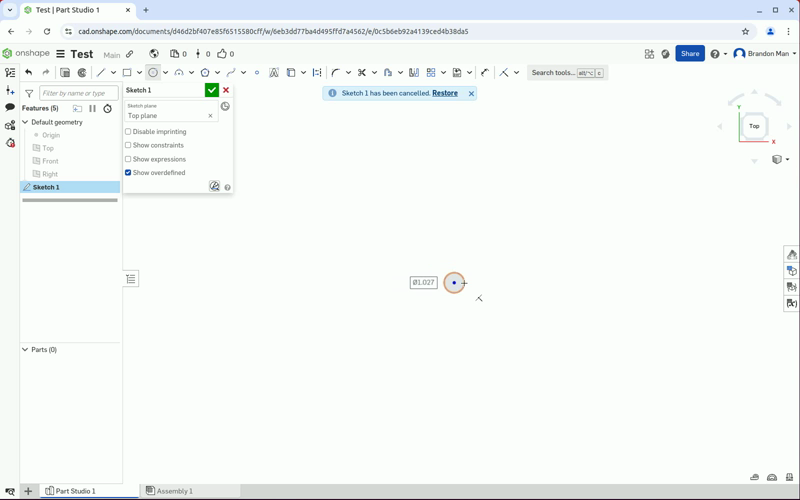
scroll(-6)
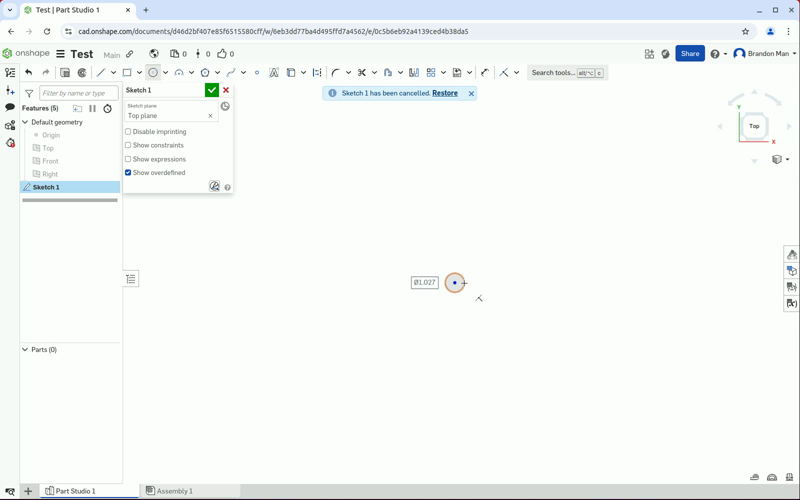
scroll(-6)
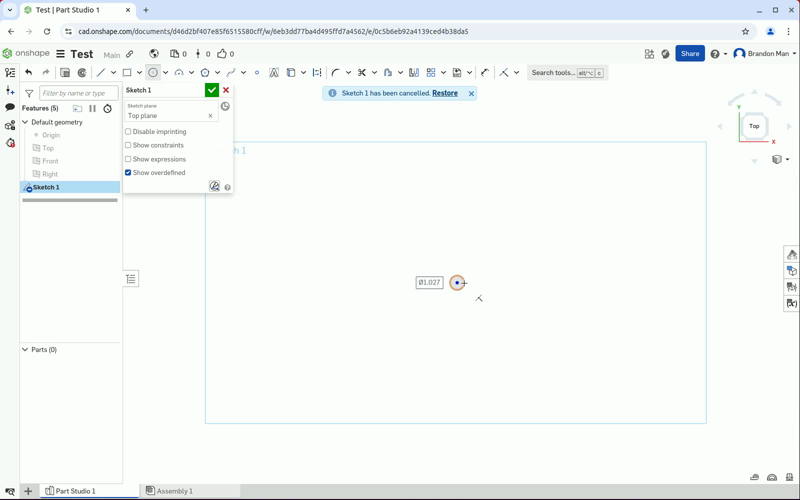
scroll(-6)
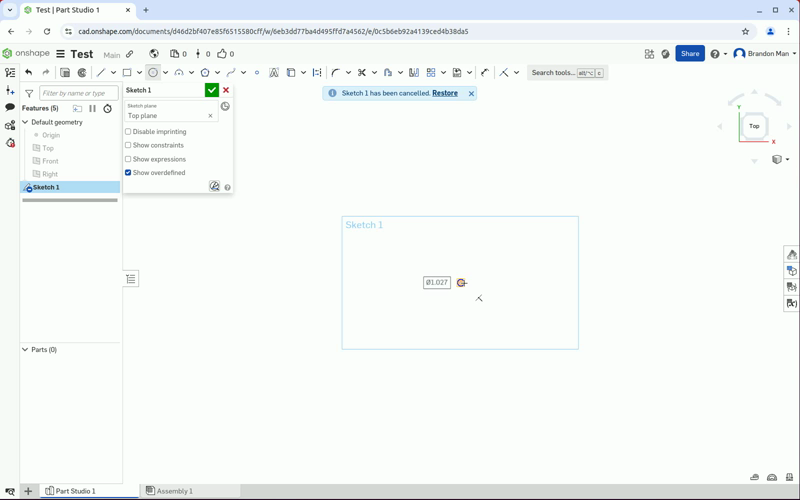
key(esc)
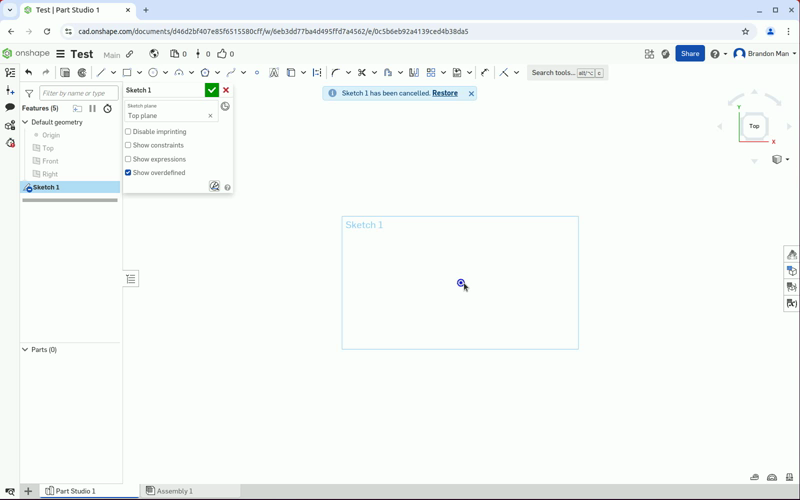
mouse_move(460, 281)
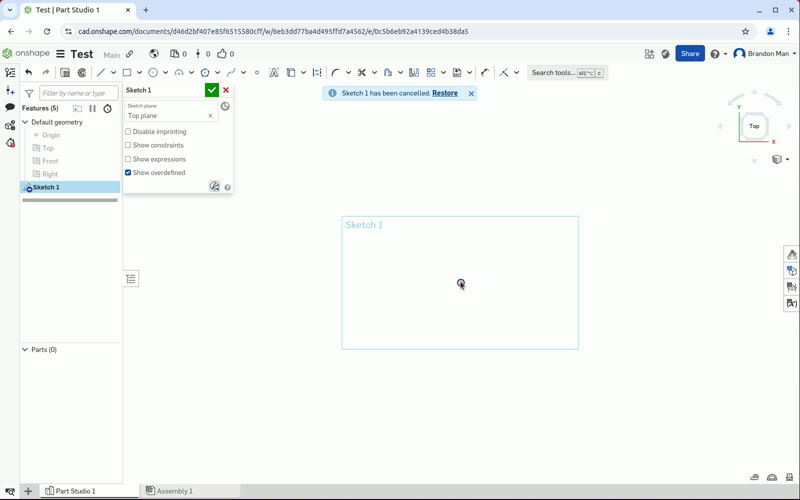
scroll(6)
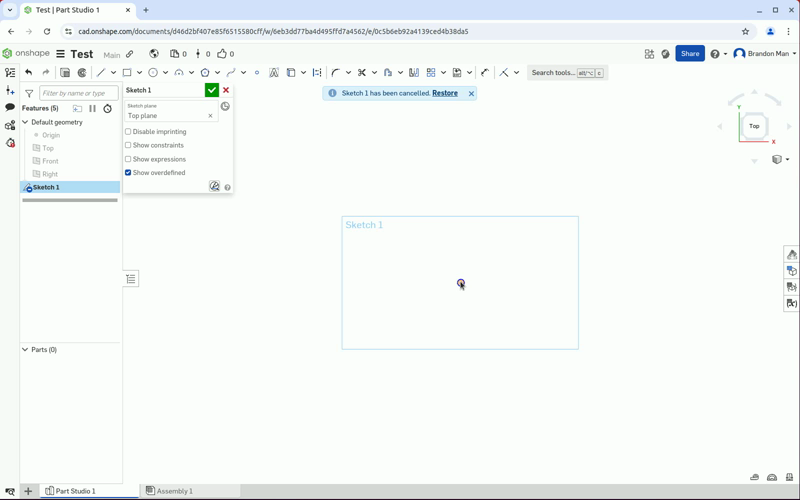
scroll(6)
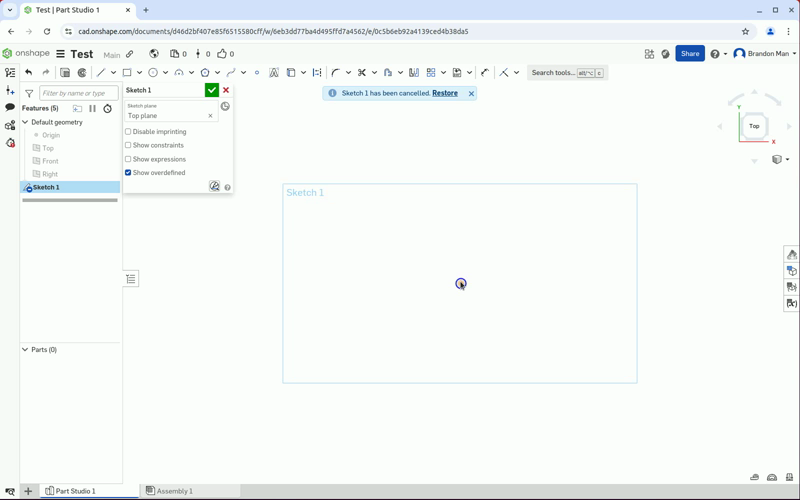
scroll(6)
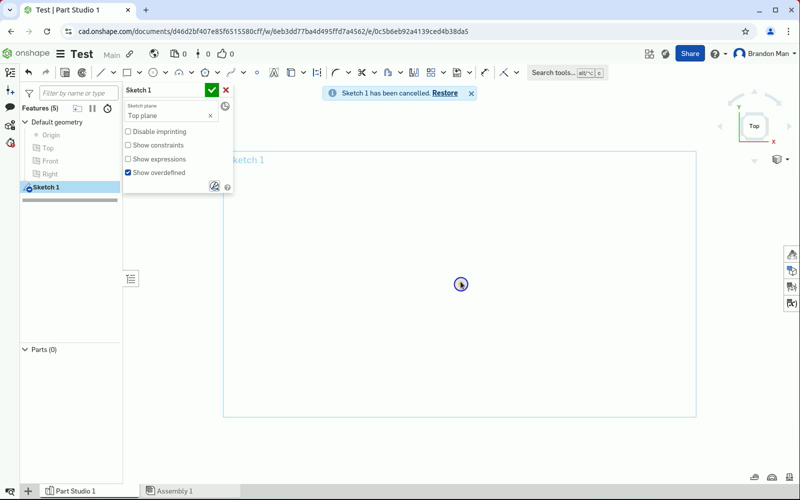
scroll(6)
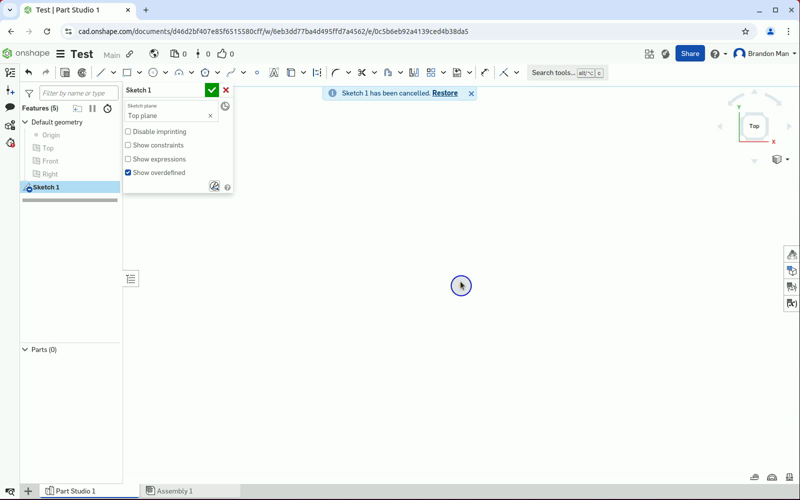
scroll(6)
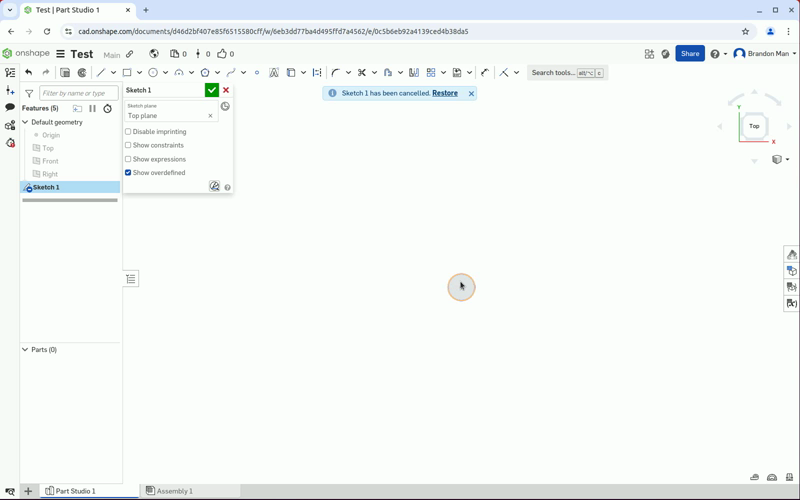
scroll(6)
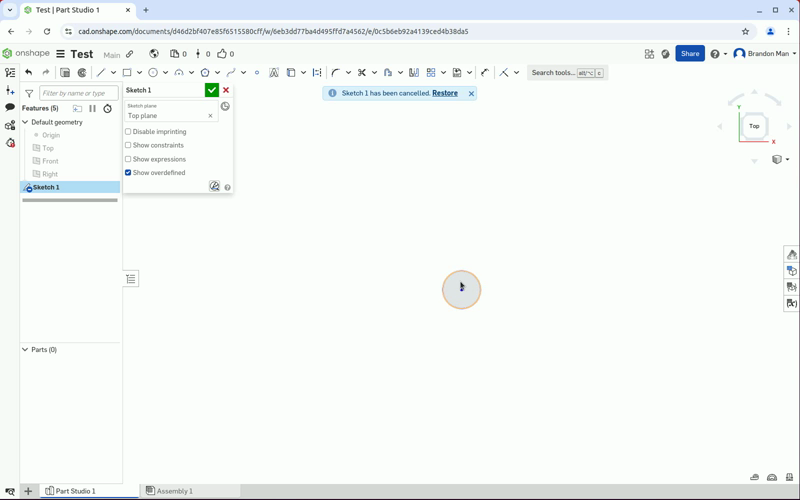
scroll(6)
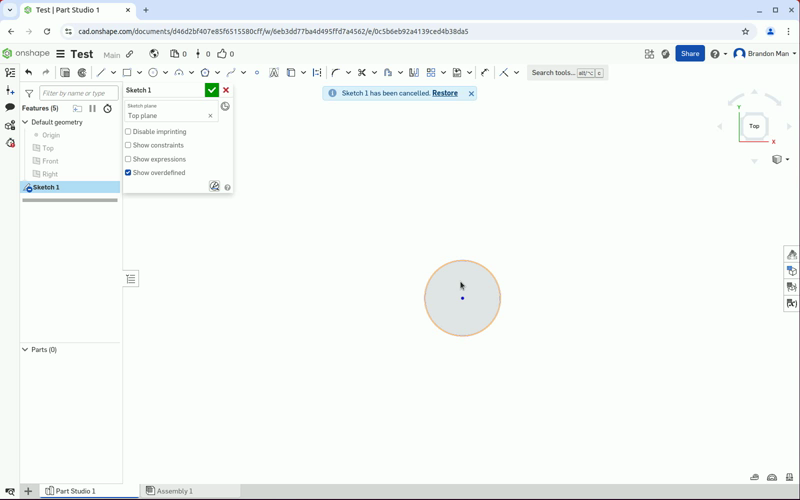
click(460, 281)
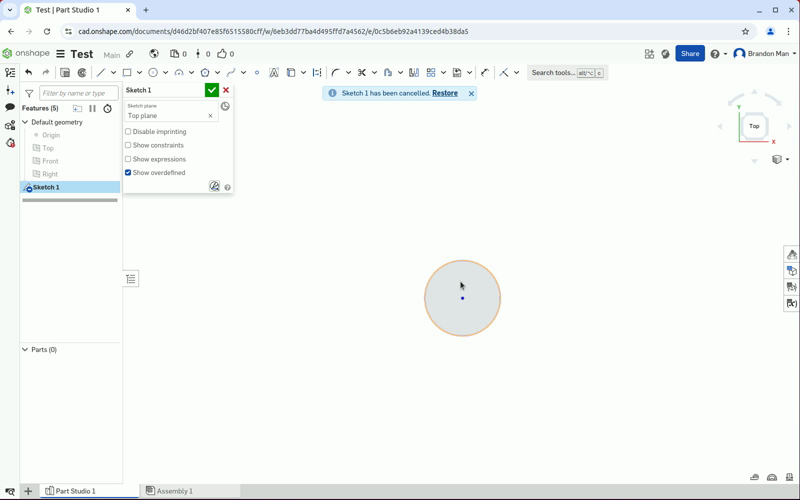
scroll(-6)
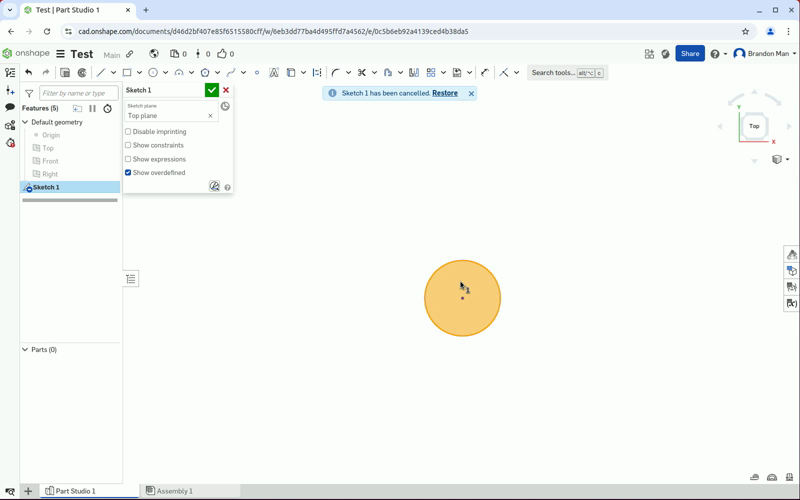
scroll(-6)
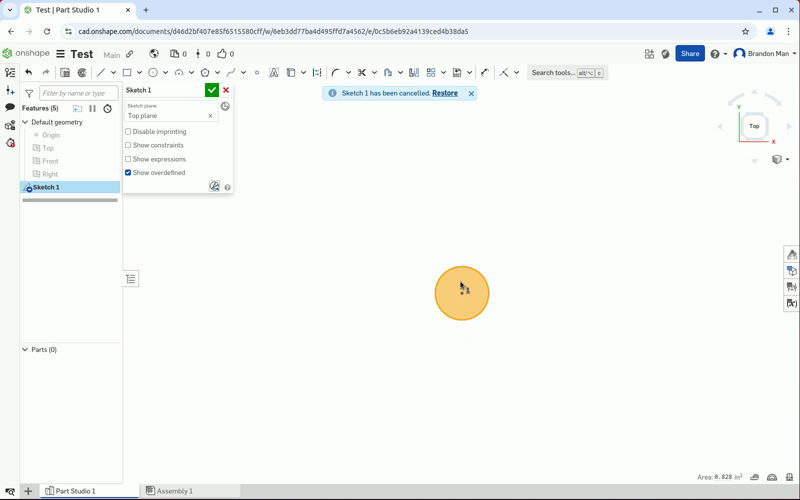
scroll(-6)
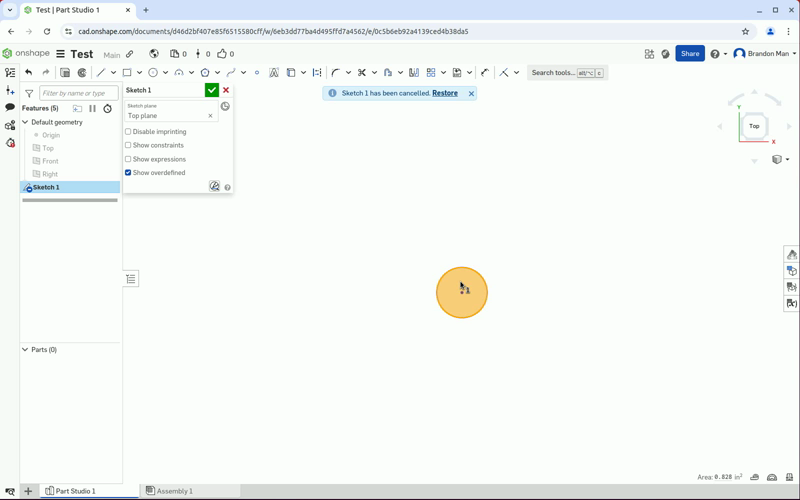
scroll(-6)
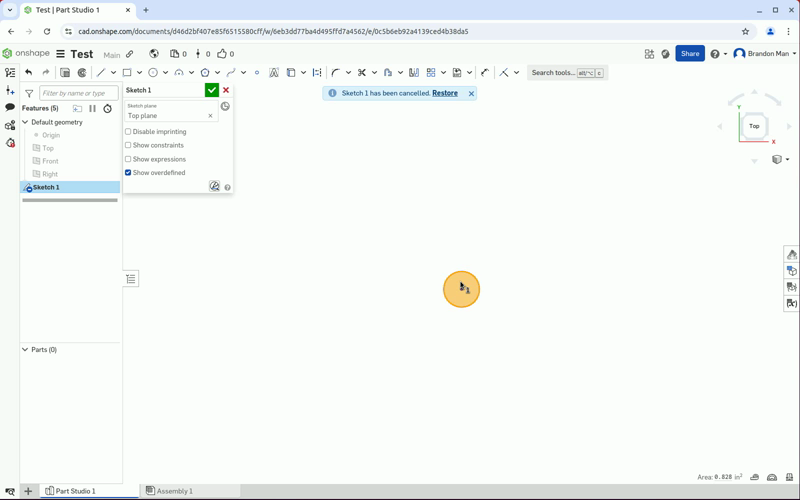
scroll(-6)
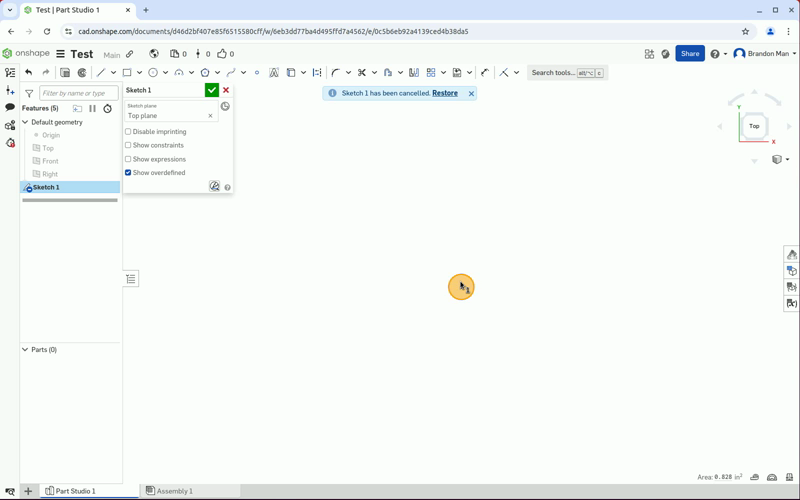
scroll(-6)
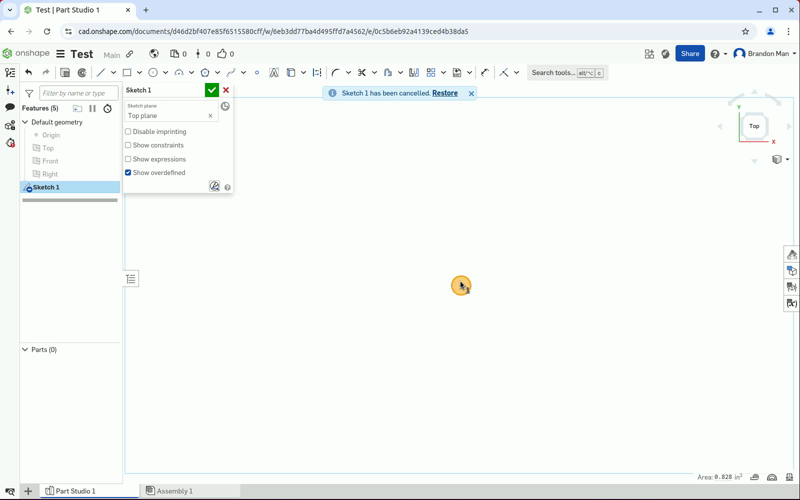
scroll(-6)
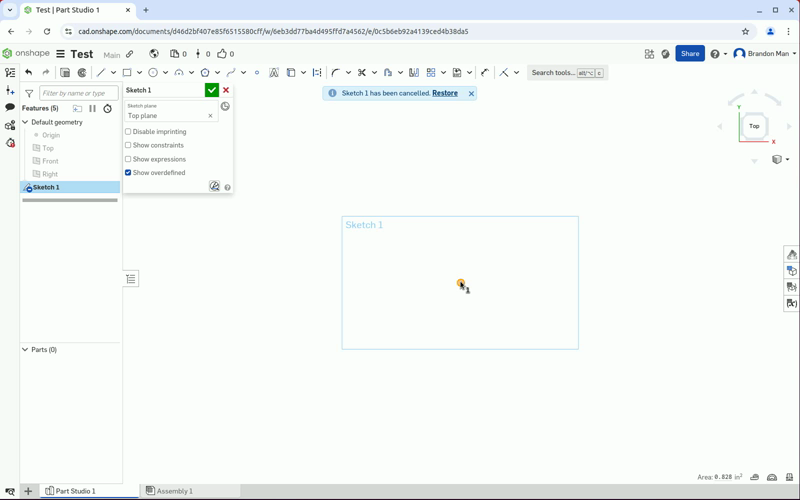
mouse_move(73, 352)
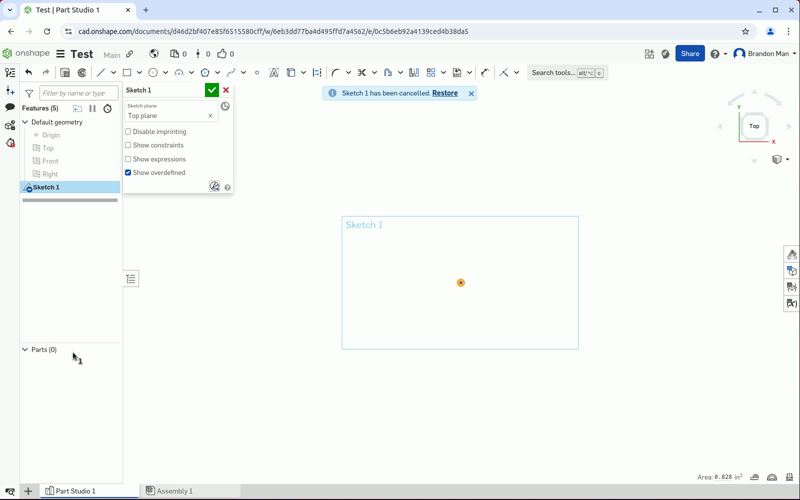
key(shift+y)
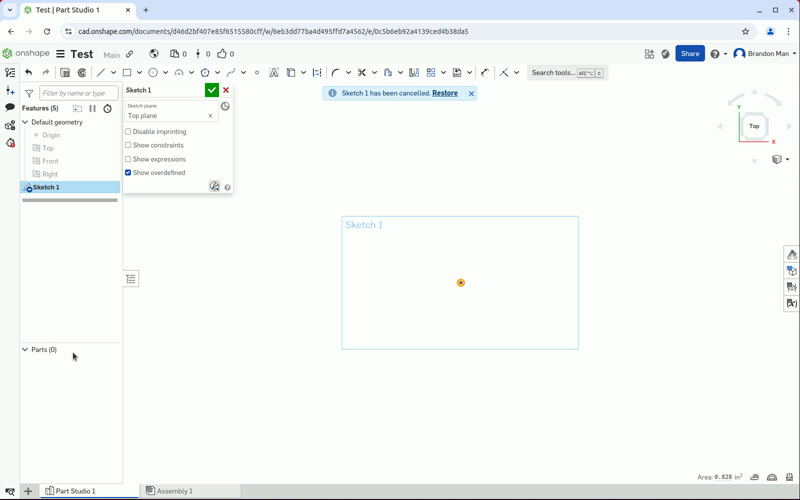
key(shift+e)
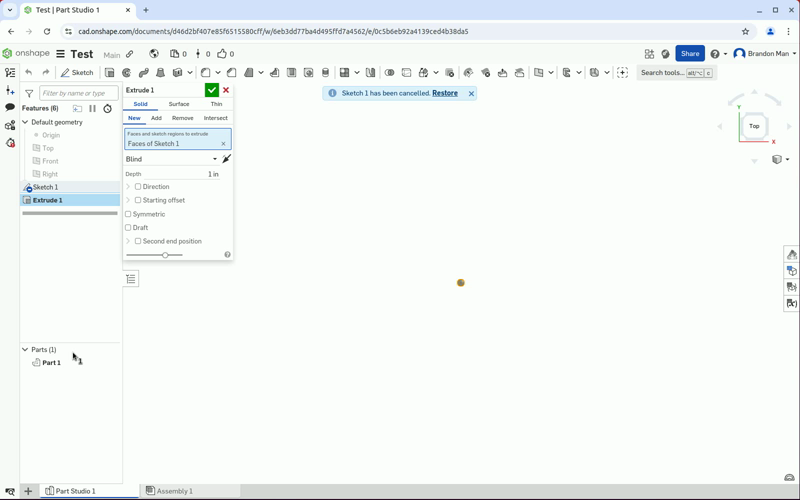
mouse_move(143, 106)
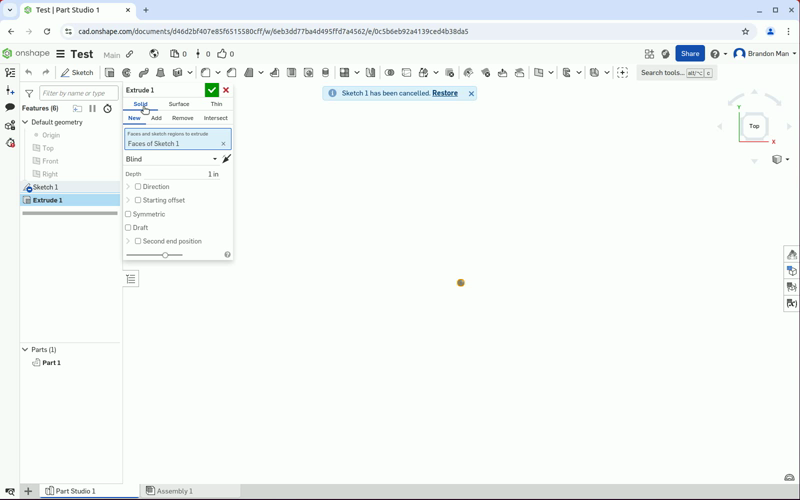
click(143, 106)
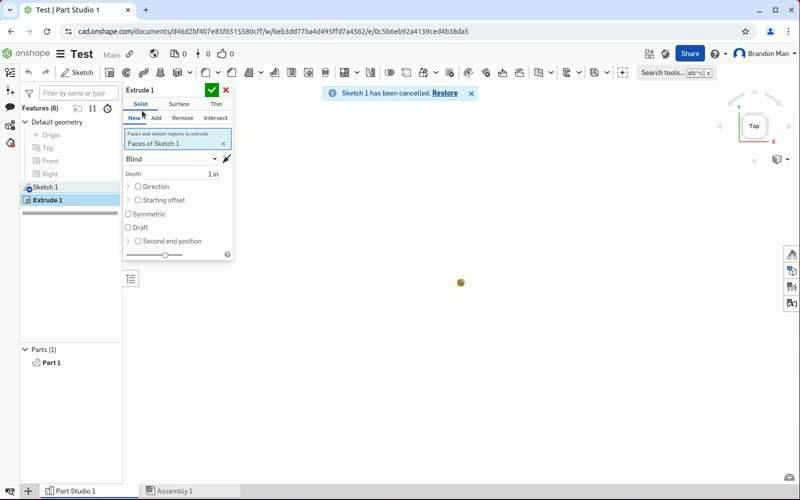
mouse_move(137, 120)
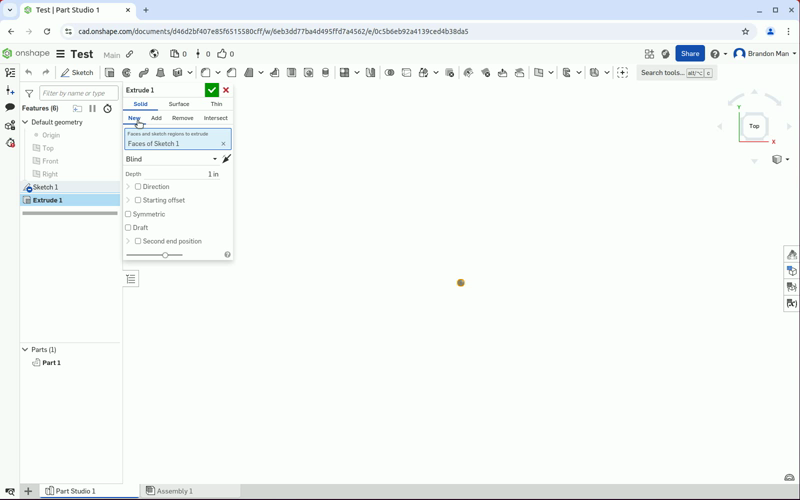
click(137, 120)
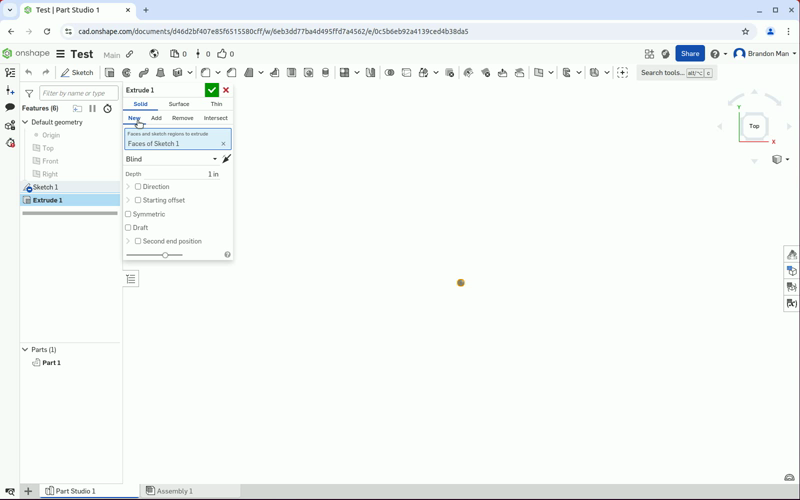
key(tab, 4)
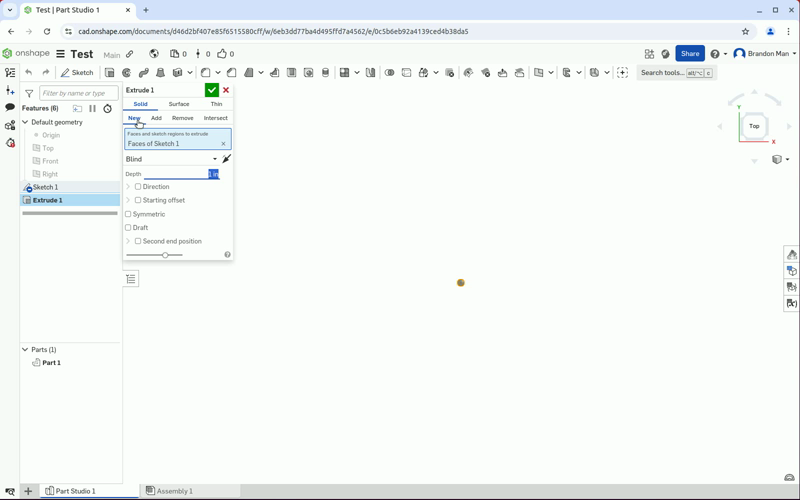
text(23.108)
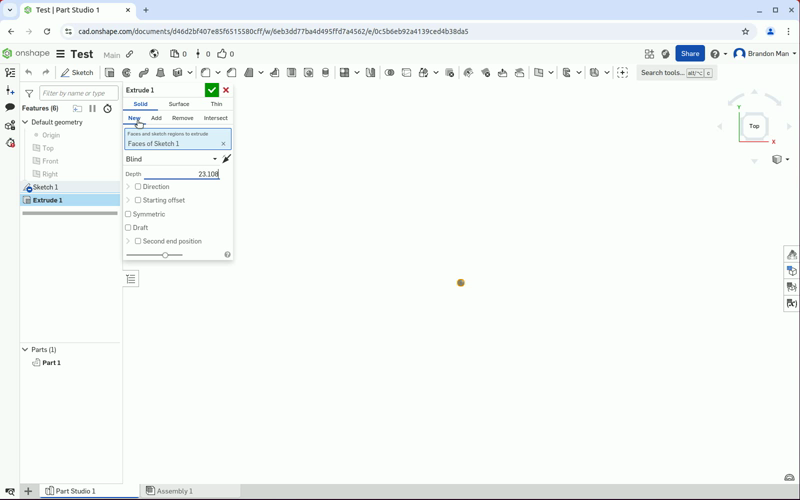
key(enter)
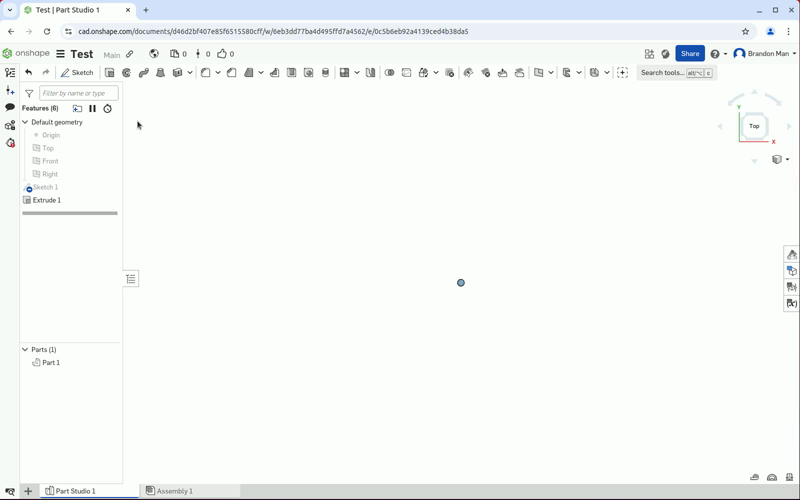
key(shift+h)
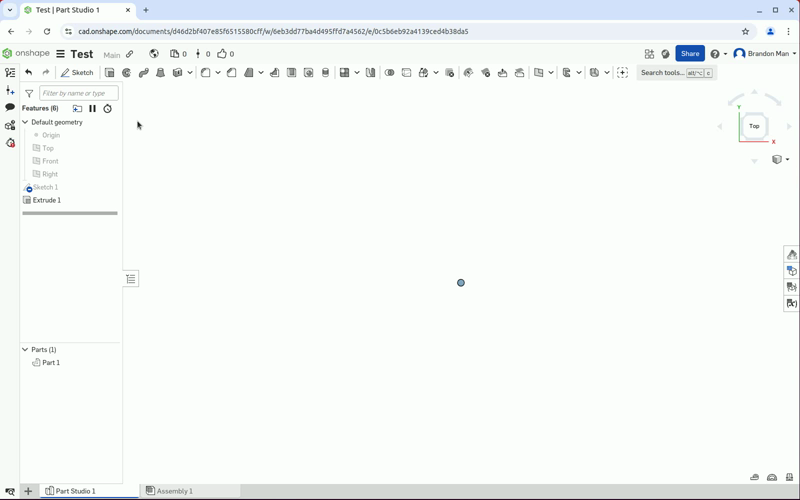
key(shift+h)
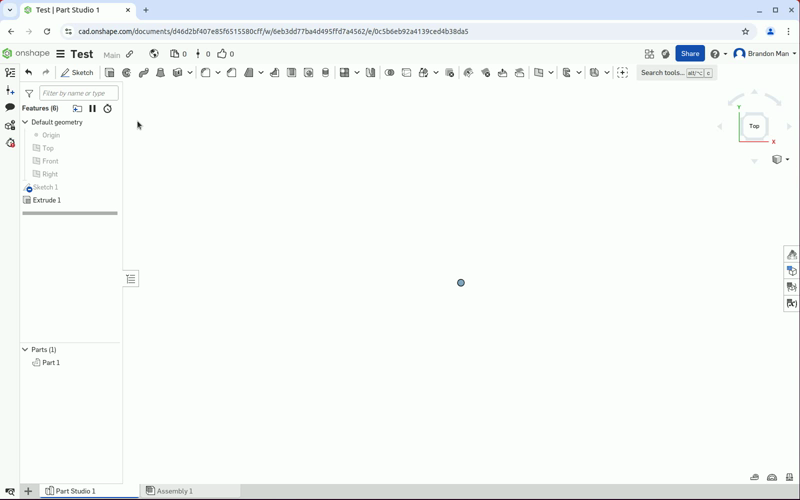
mouse_move(73, 189)
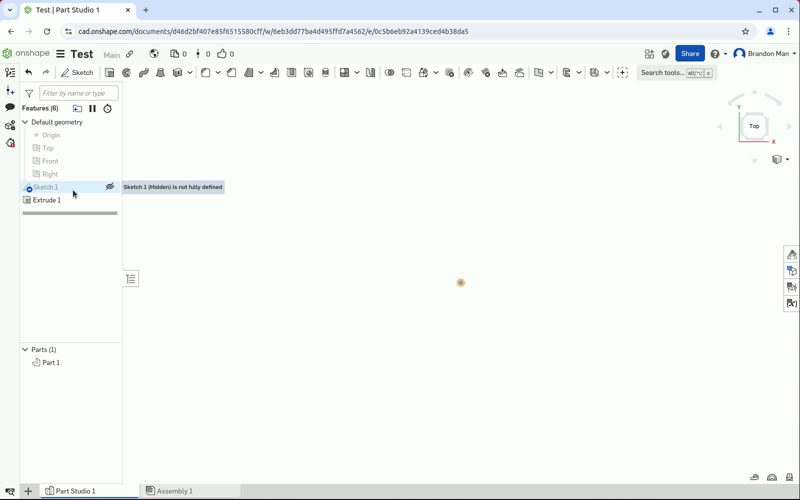
click(73, 189)
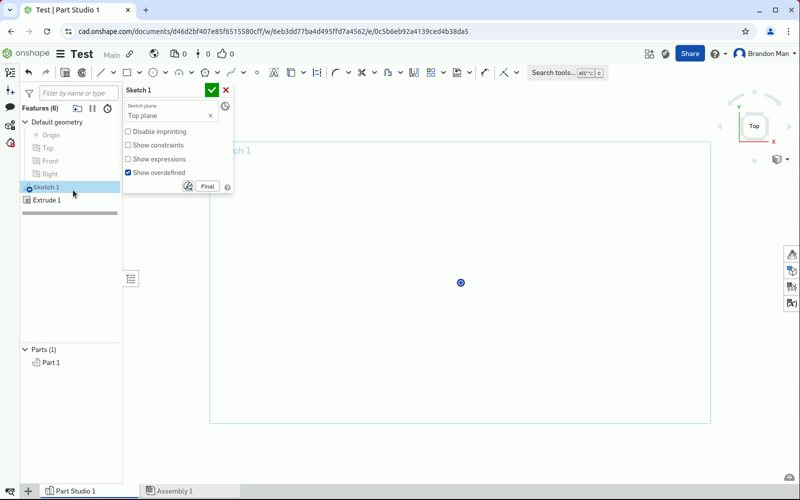
mouse_move(229, 92)
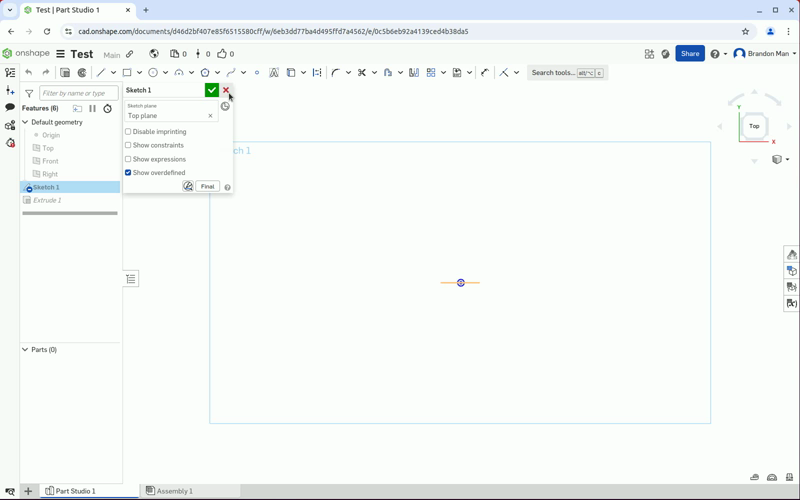
click(229, 92)
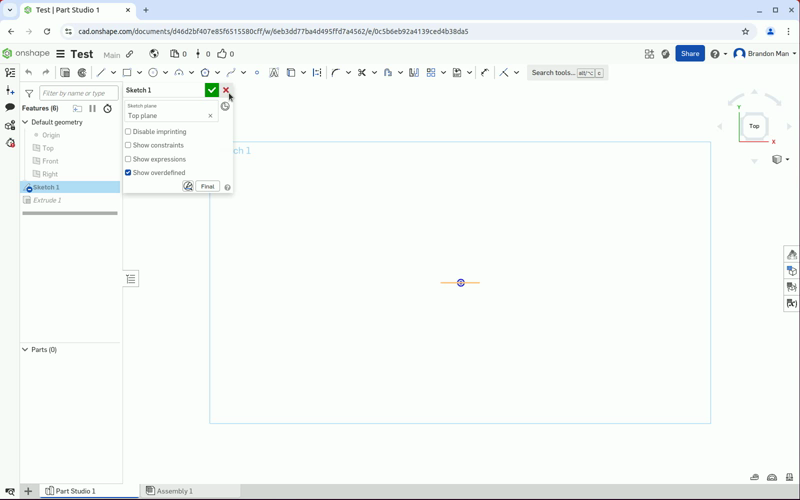
key(shift+s)
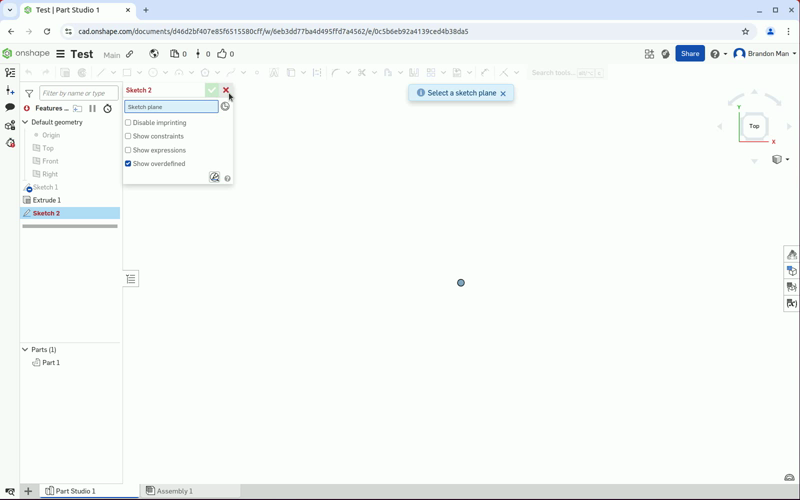
mouse_move(73, 150)
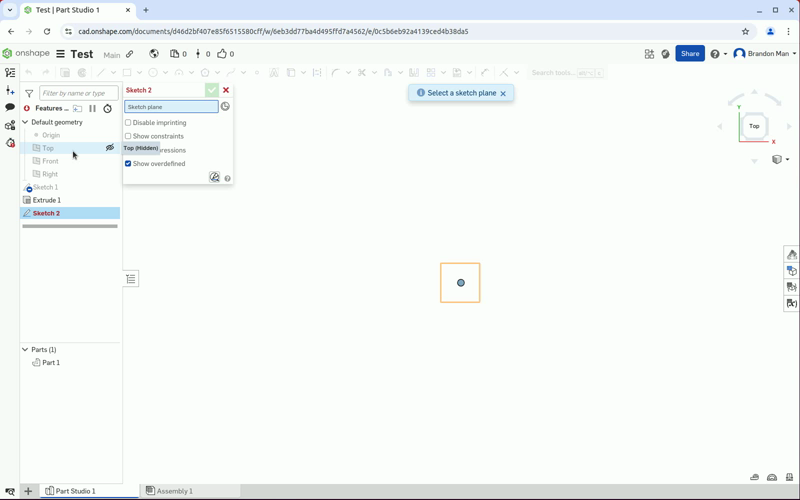
click(73, 150)
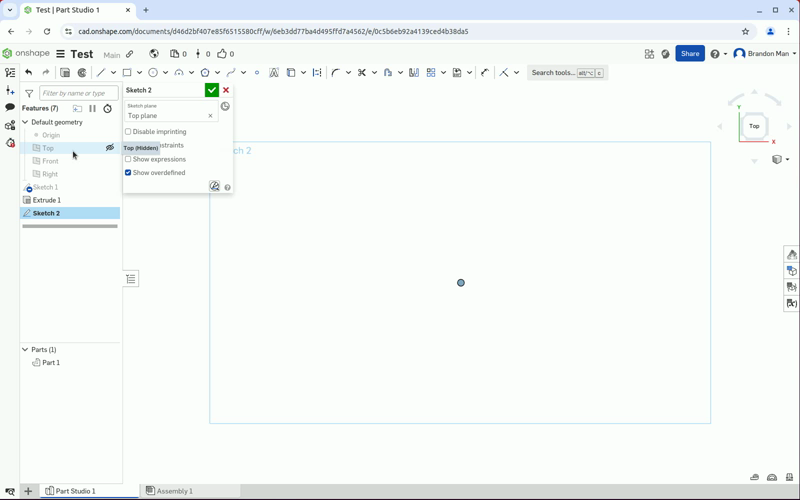
mouse_move(73, 352)
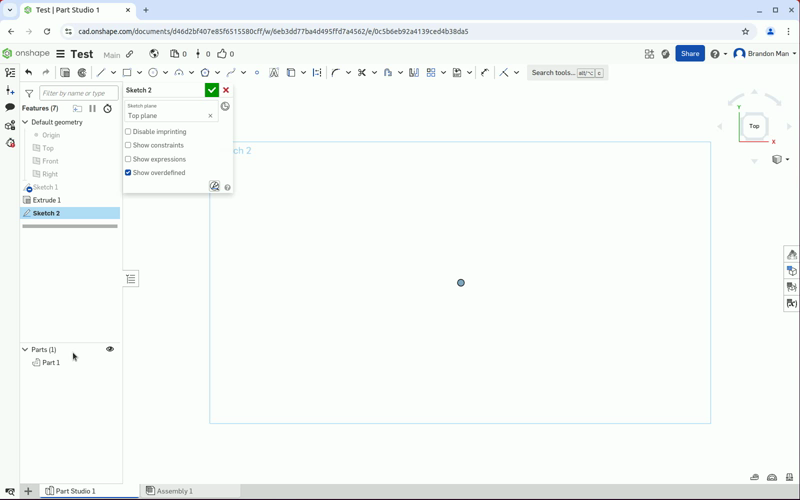
key(y)
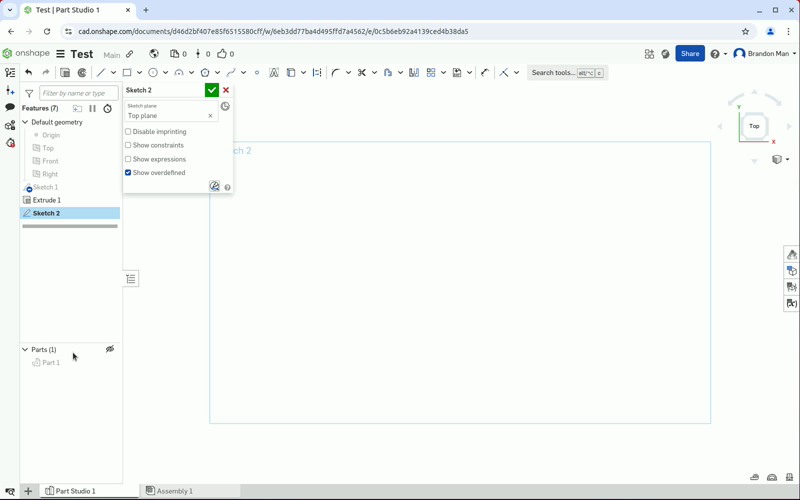
key(c)
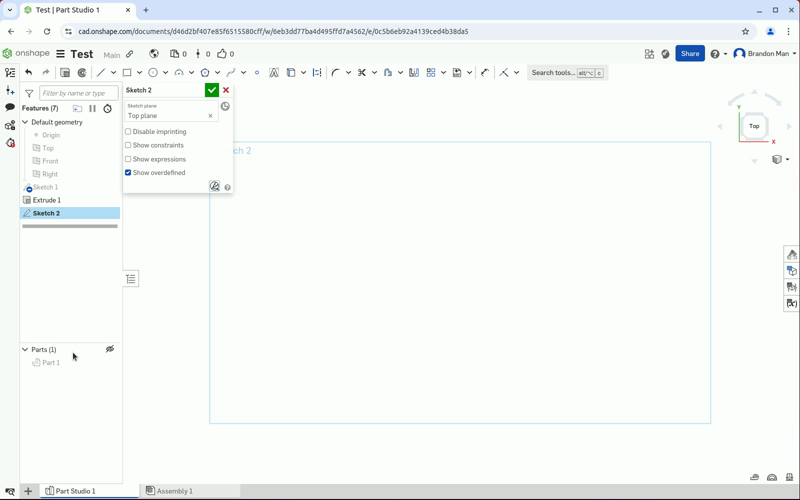
key_down(shift)
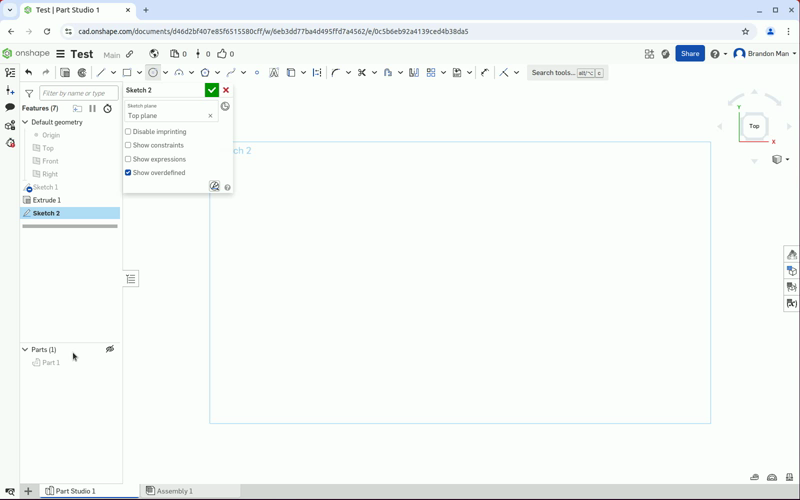
mouse_move(461, 282)
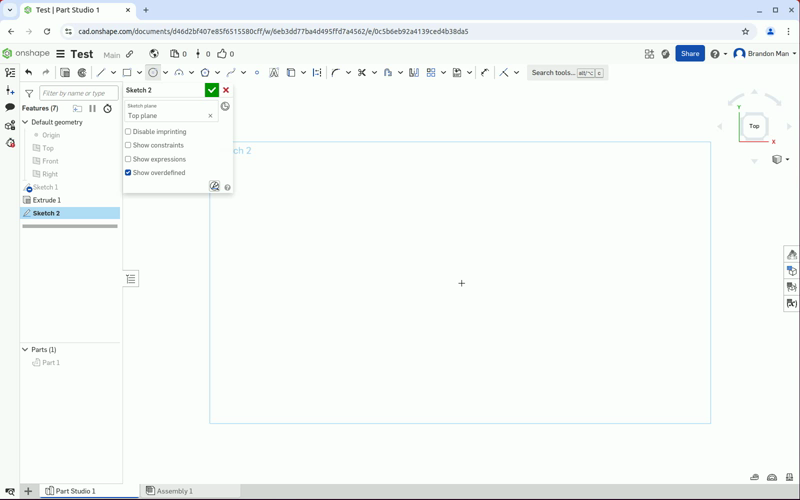
click(461, 282)
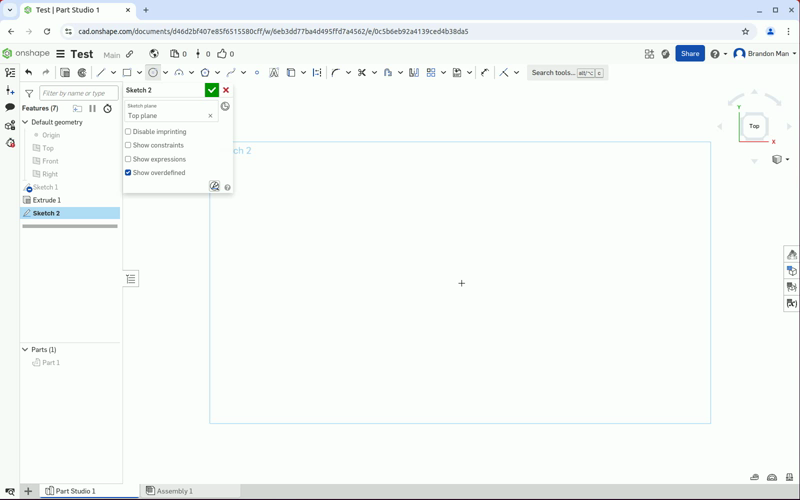
key_up(shift)
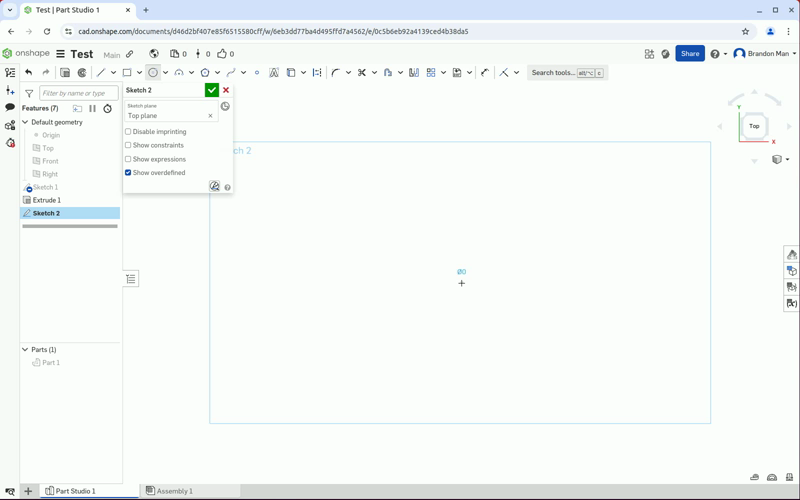
mouse_move(464, 282)
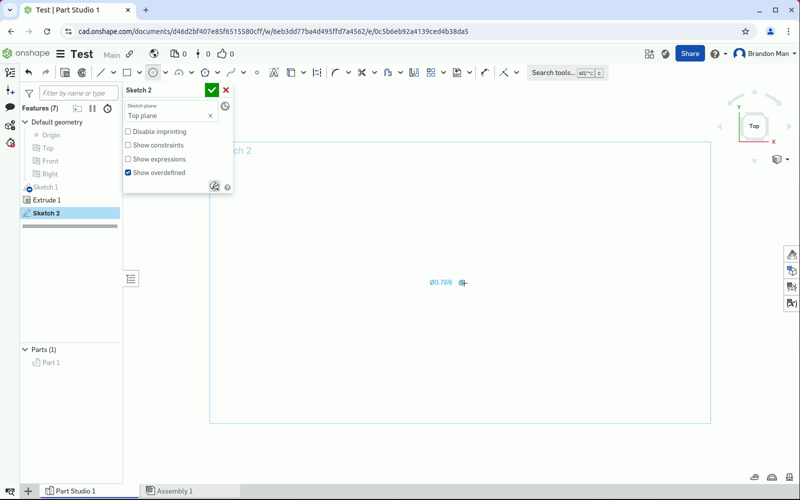
scroll(6)
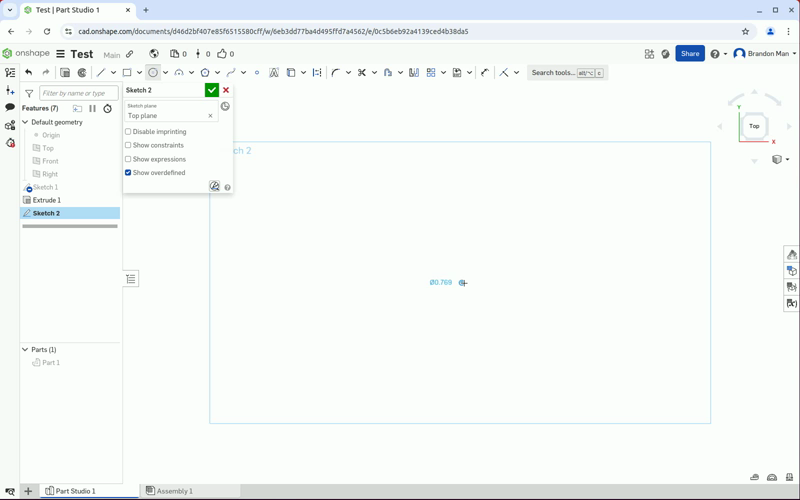
scroll(6)
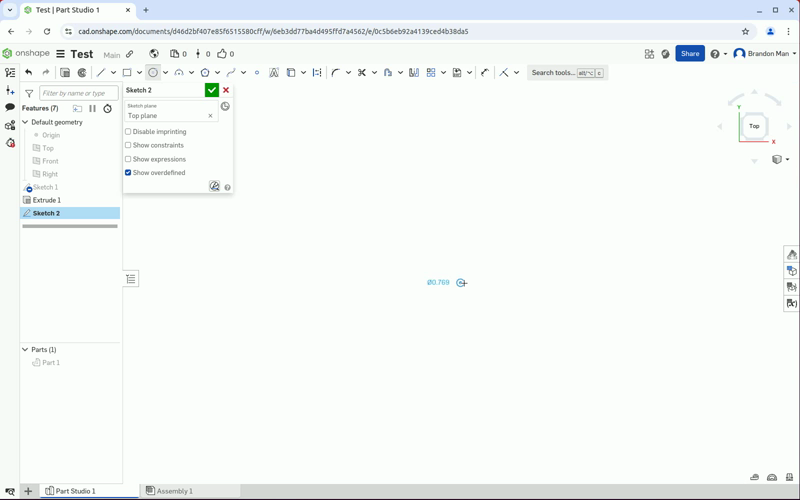
scroll(6)
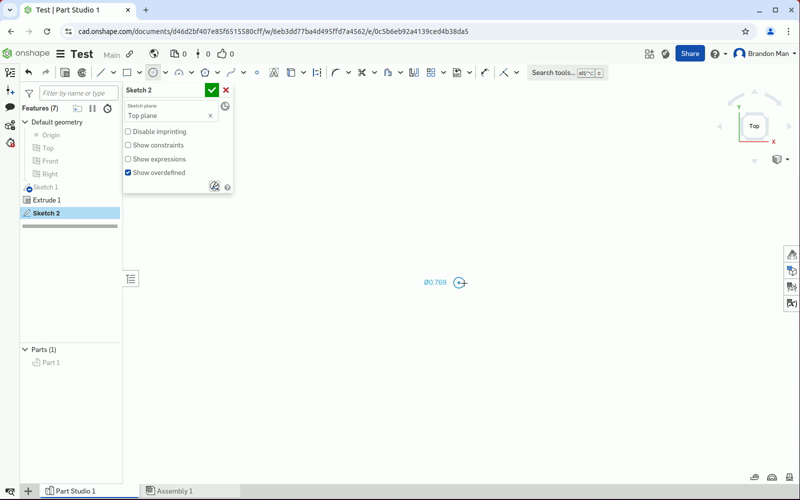
scroll(6)
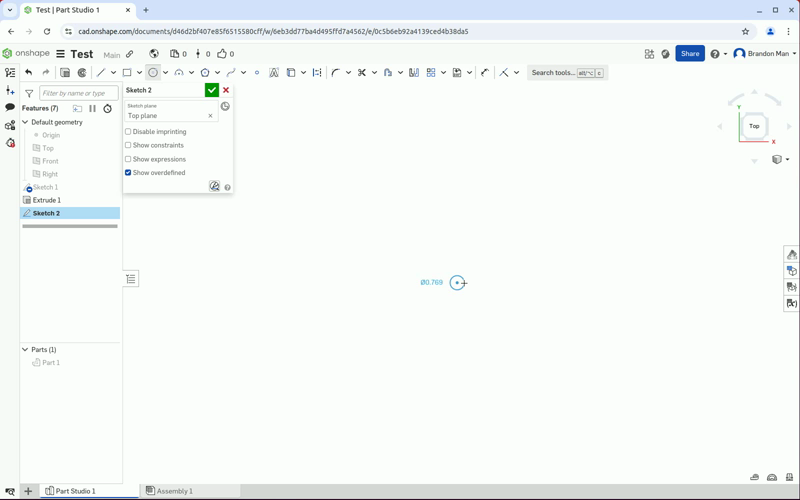
scroll(6)
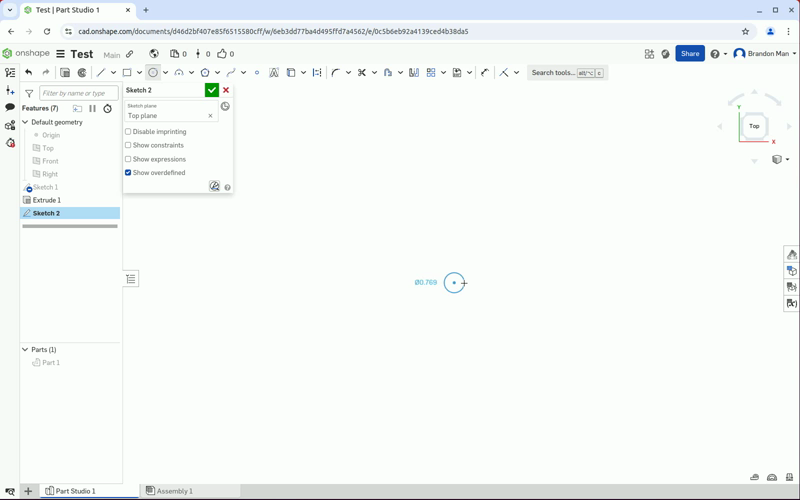
scroll(6)
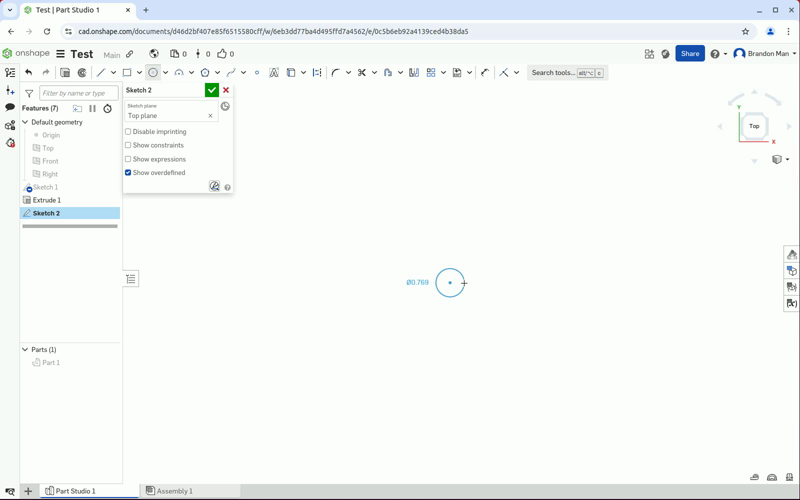
scroll(6)
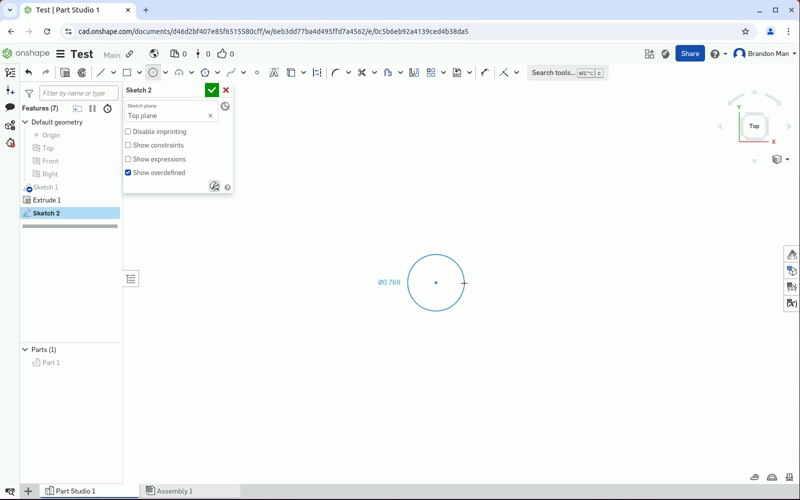
click(464, 282)
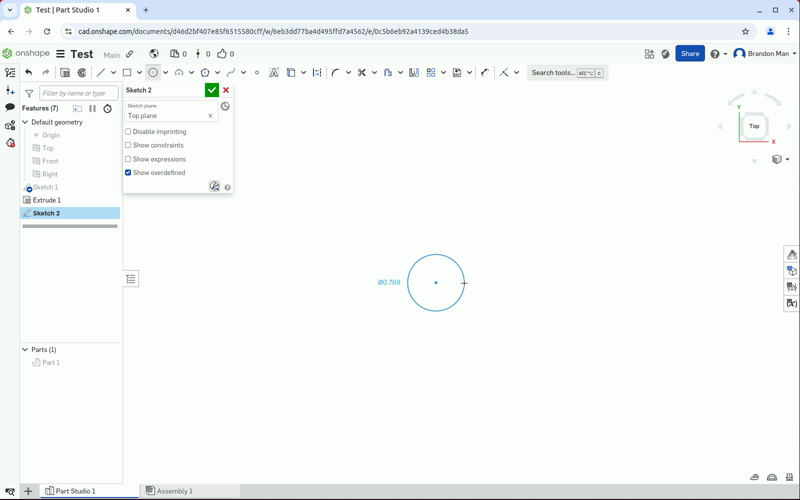
scroll(-6)
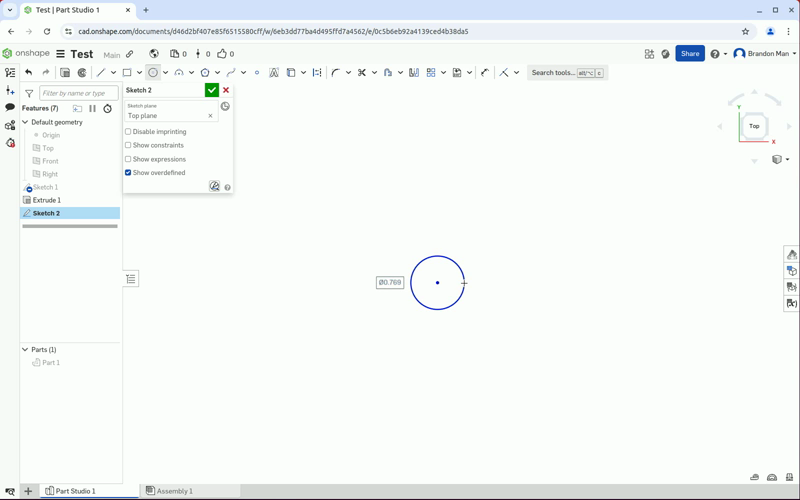
scroll(-6)
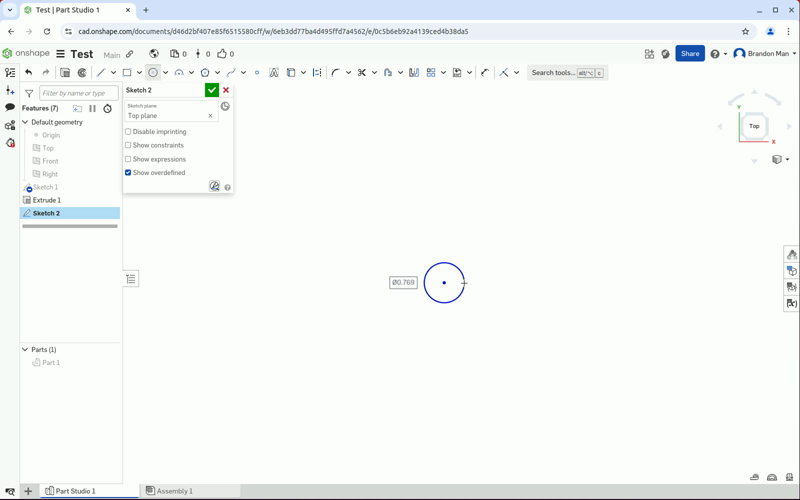
scroll(-6)
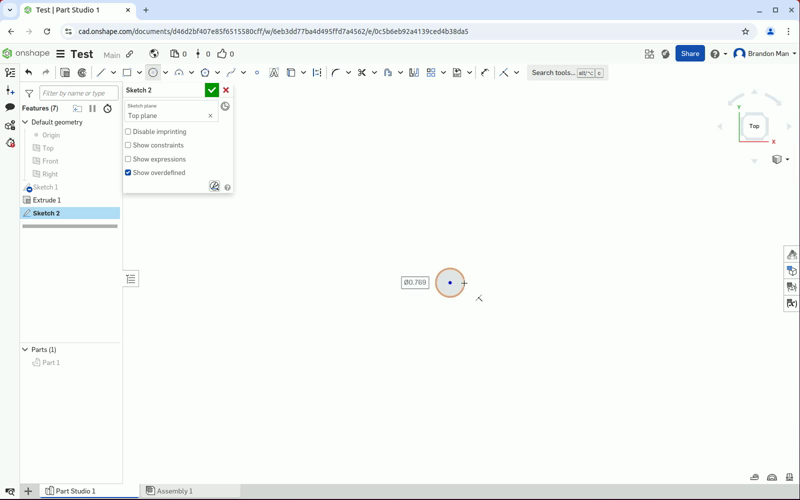
scroll(-6)
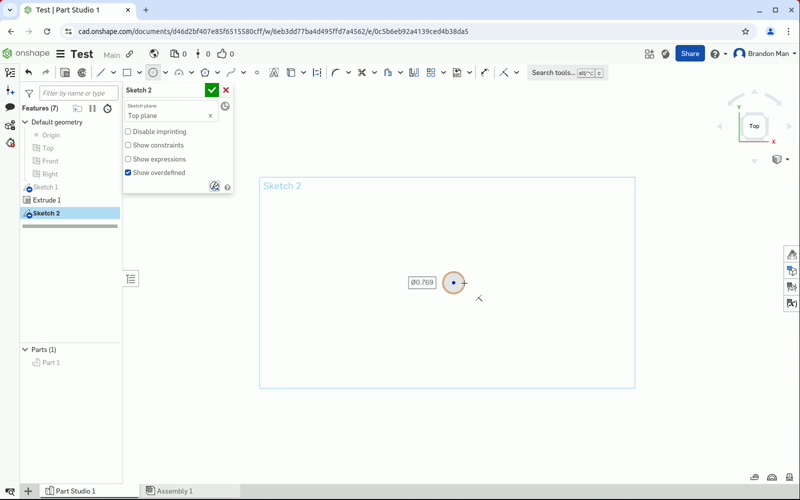
scroll(-6)
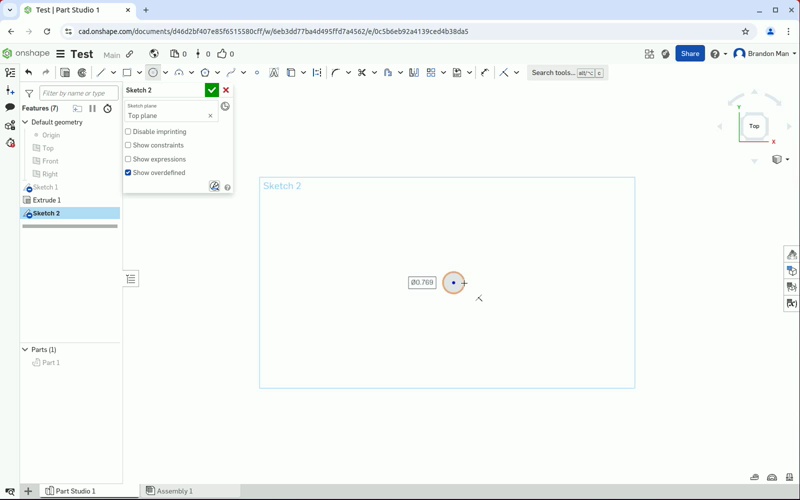
scroll(-6)
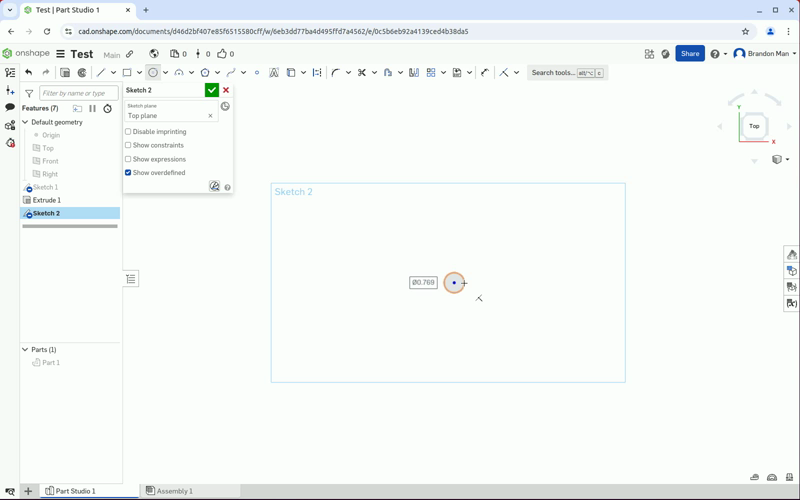
scroll(-6)
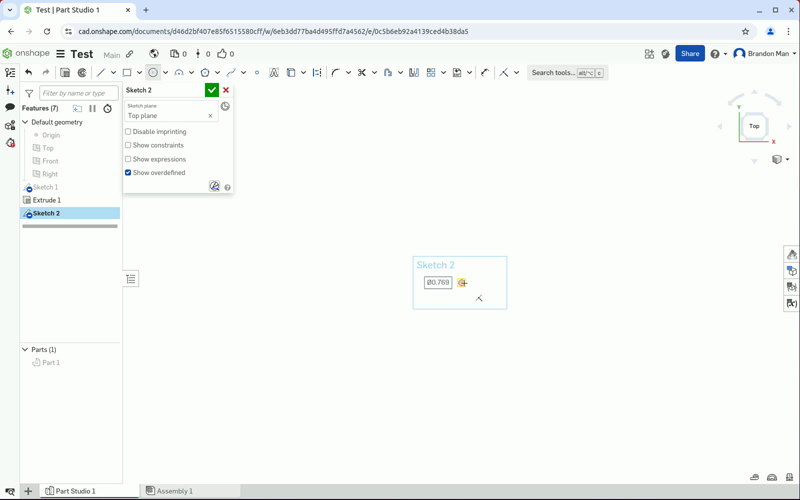
key(esc)
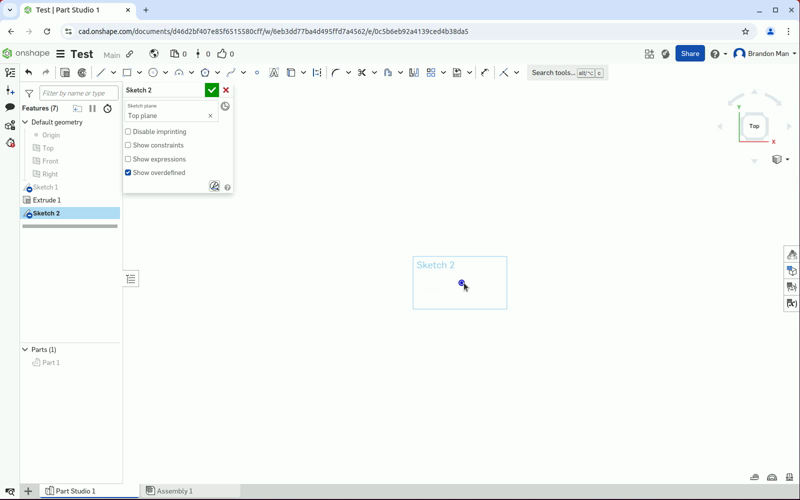
mouse_move(463, 282)
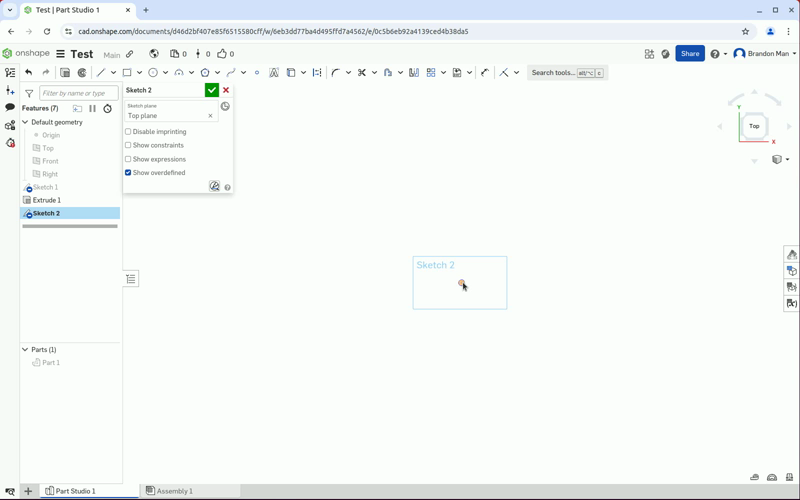
scroll(6)
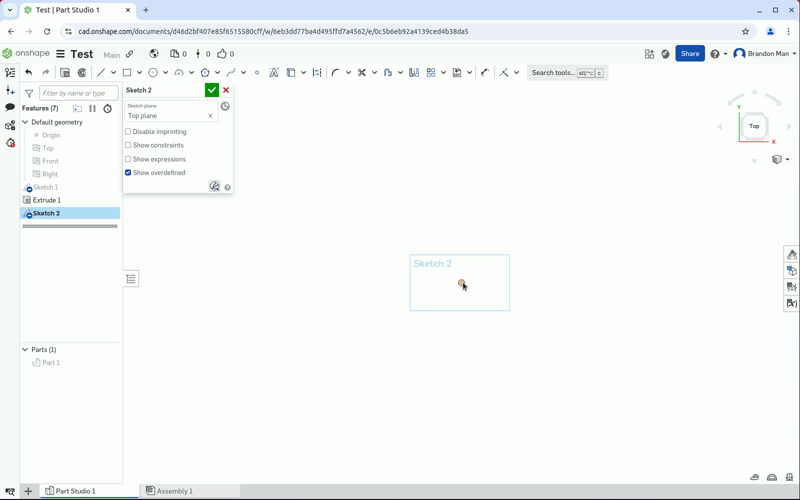
scroll(6)
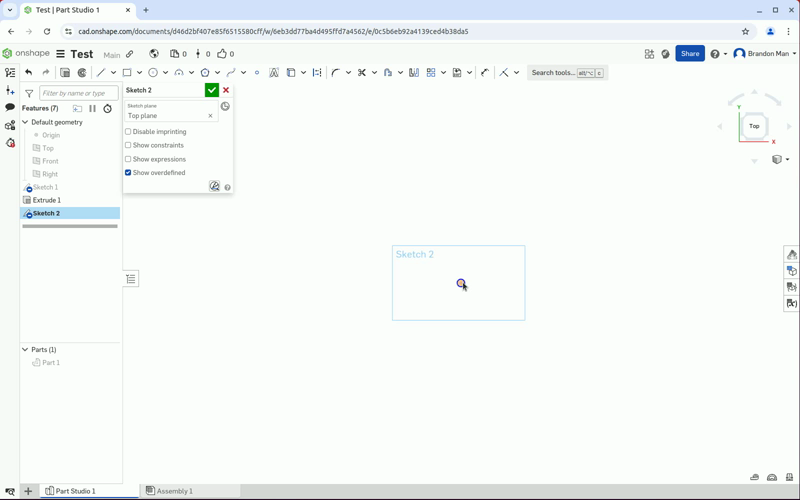
scroll(6)
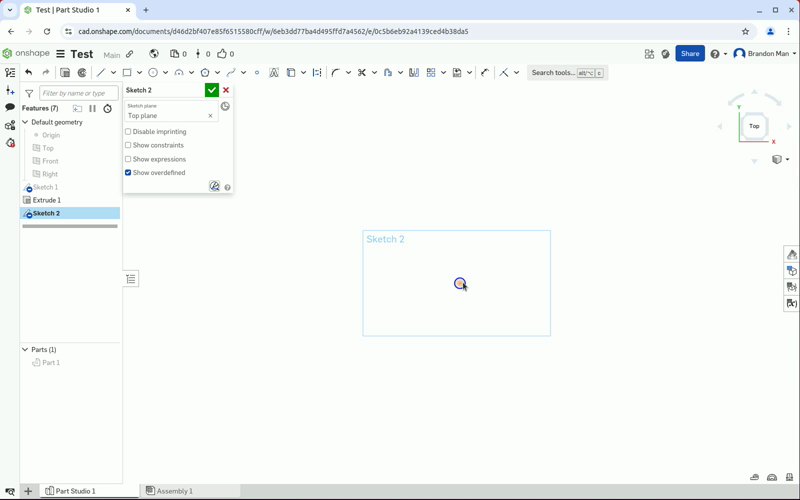
scroll(6)
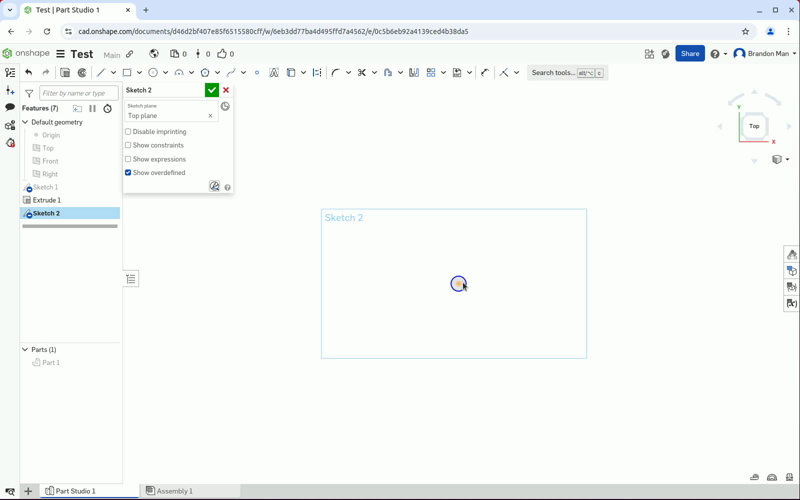
scroll(6)
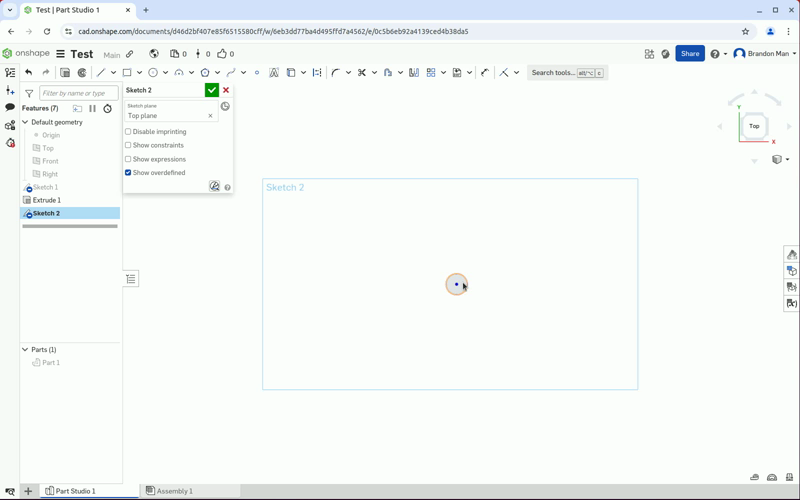
scroll(6)
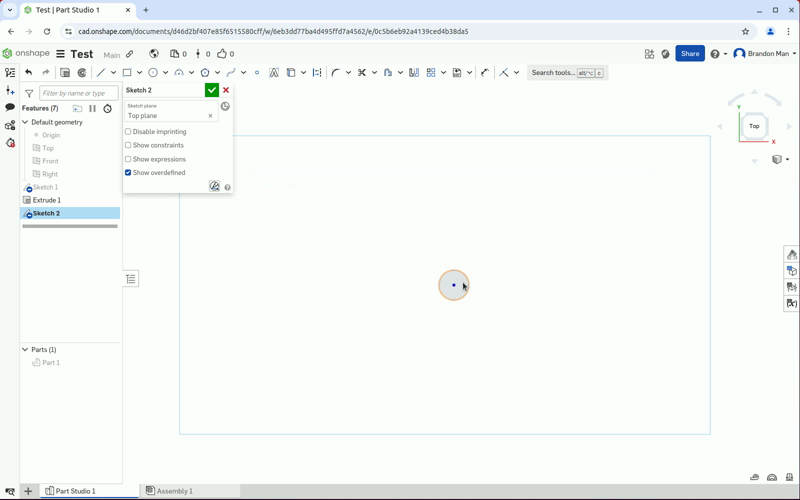
scroll(6)
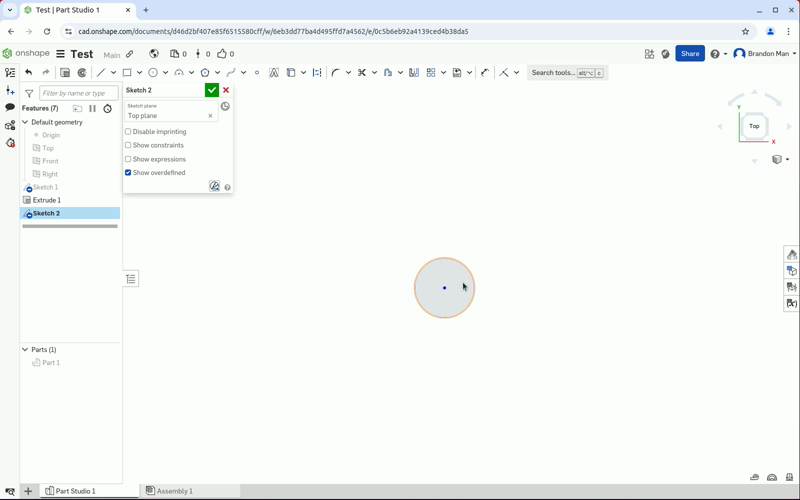
click(463, 282)
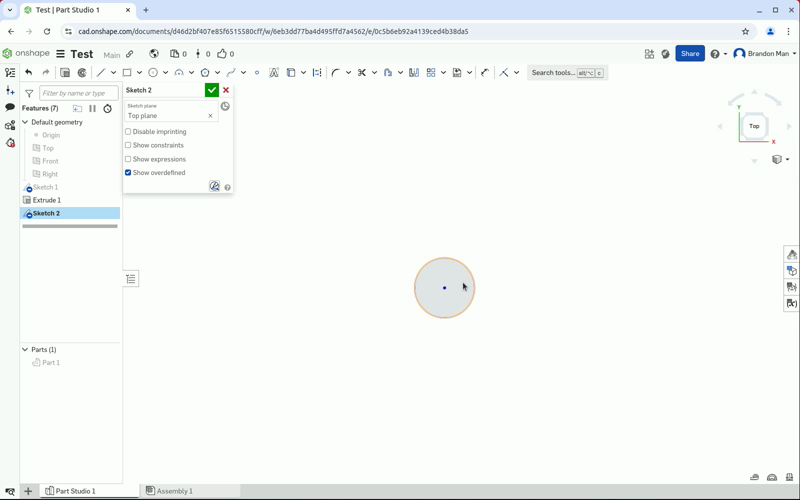
scroll(-6)
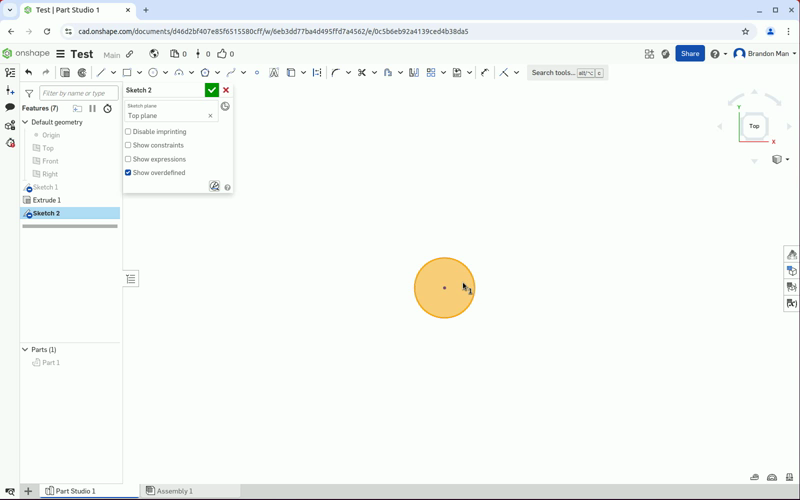
scroll(-6)
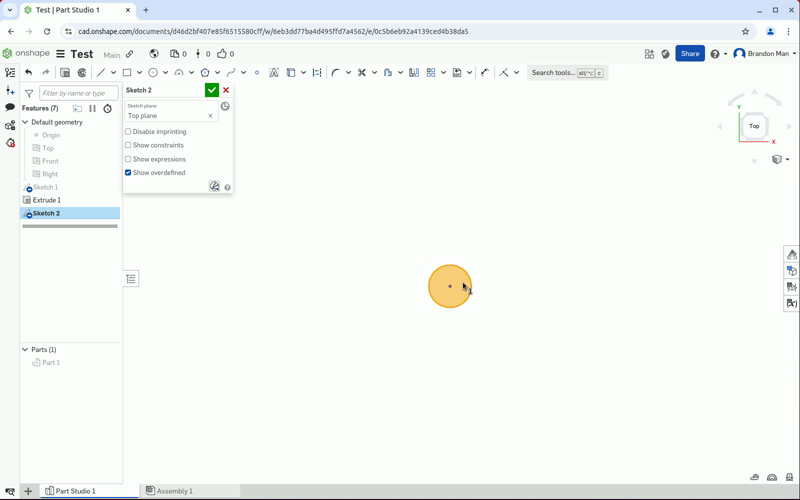
scroll(-6)
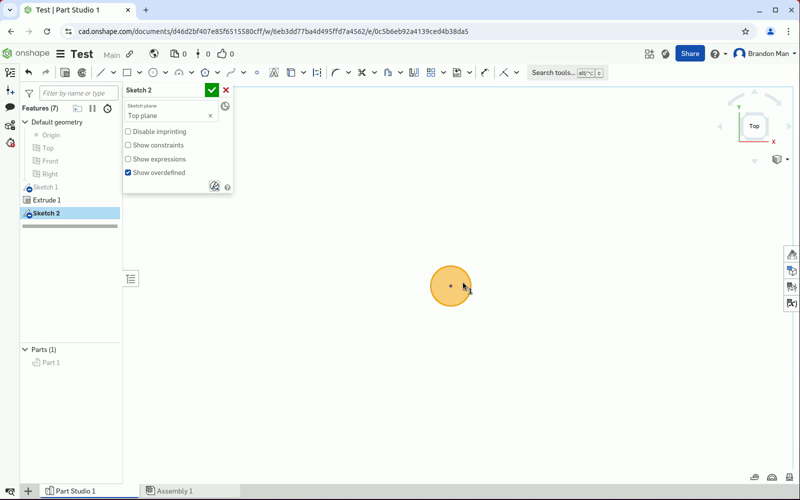
scroll(-6)
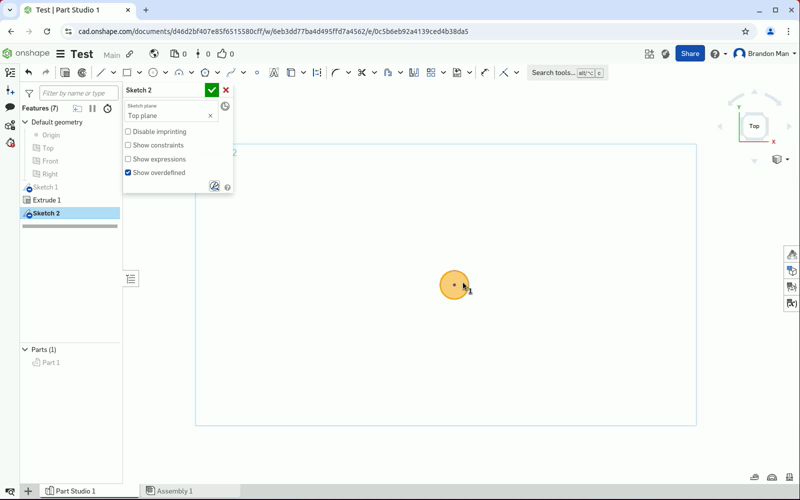
scroll(-6)
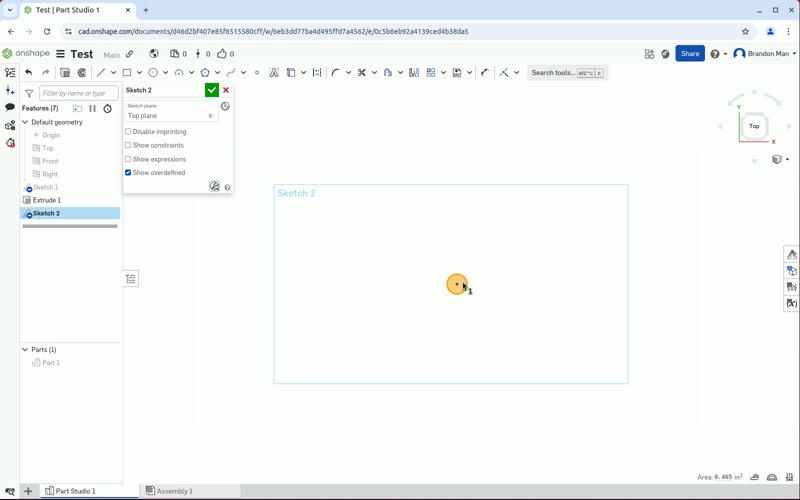
scroll(-6)
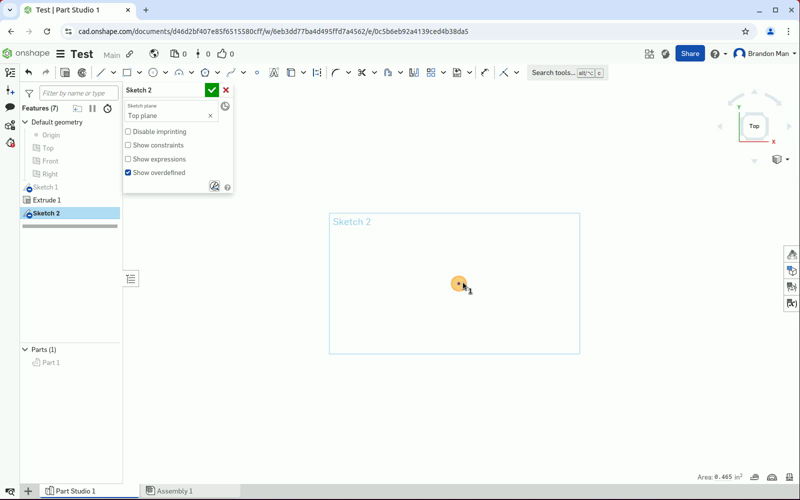
scroll(-6)
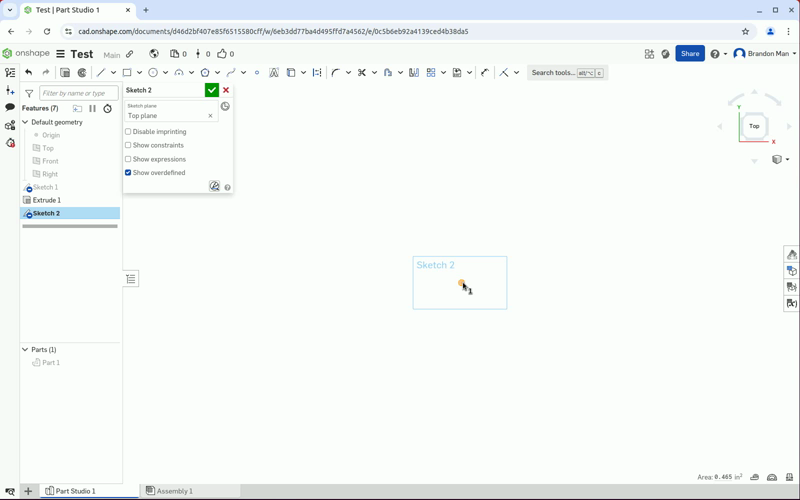
mouse_move(73, 352)
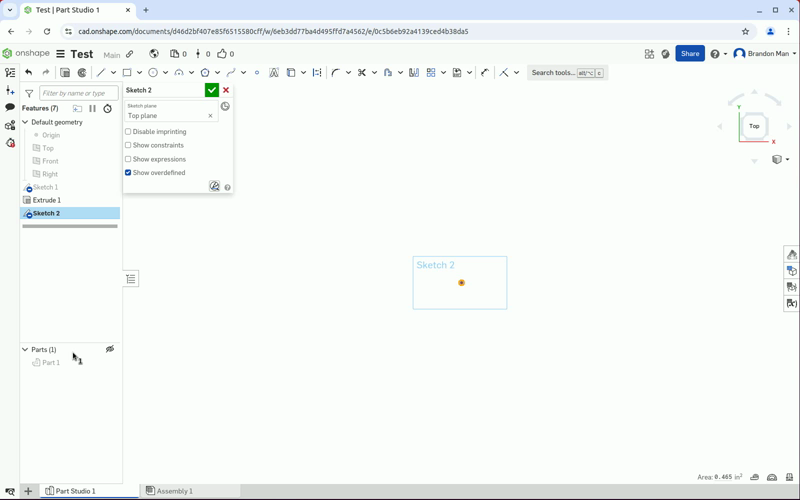
key(shift+y)
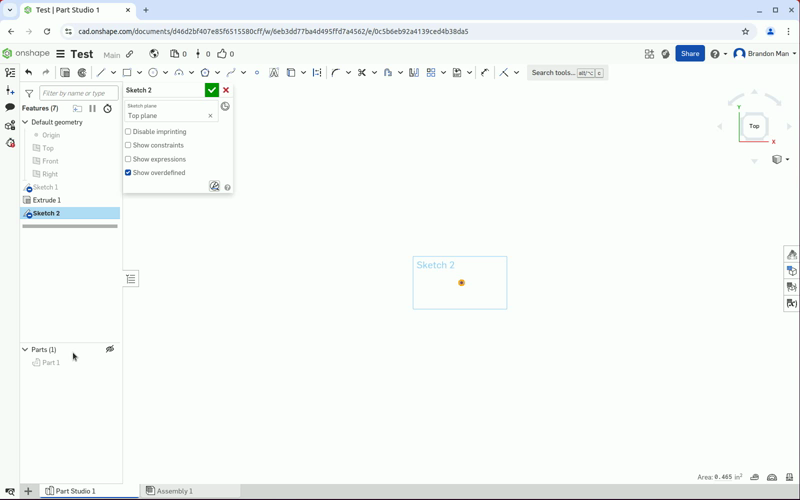
key(shift+e)
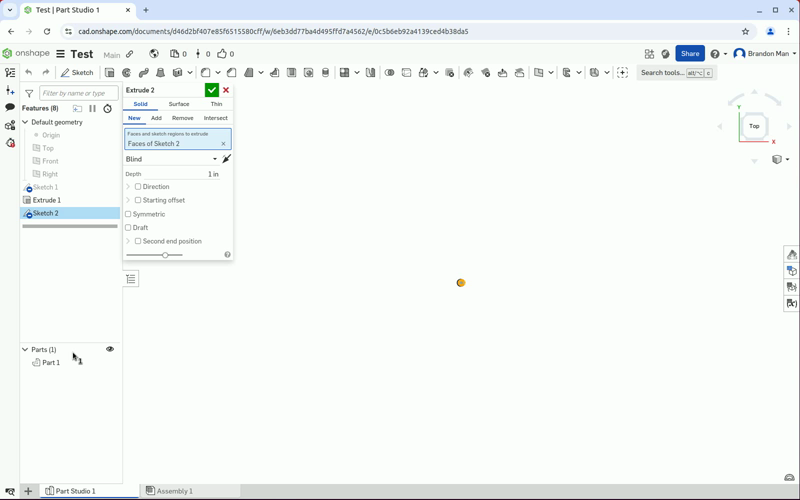
mouse_move(143, 106)
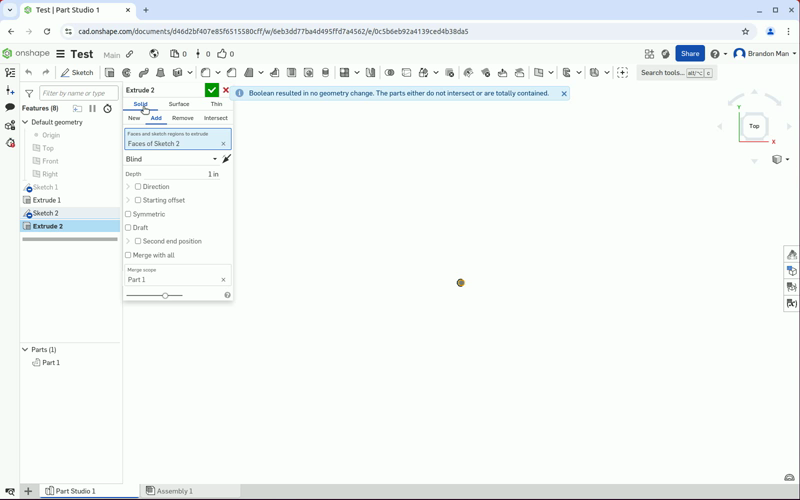
click(143, 106)
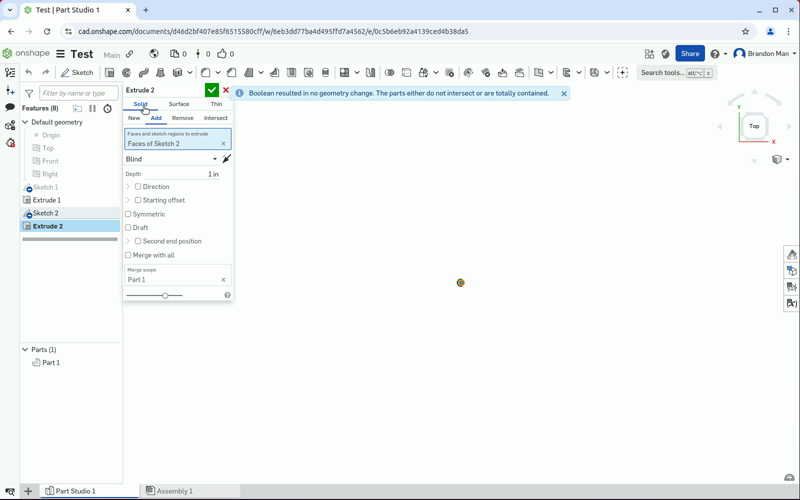
mouse_move(137, 120)
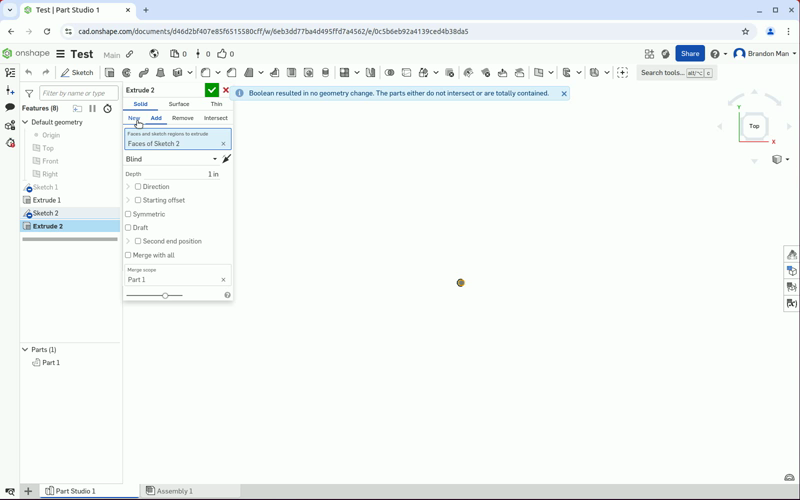
click(137, 120)
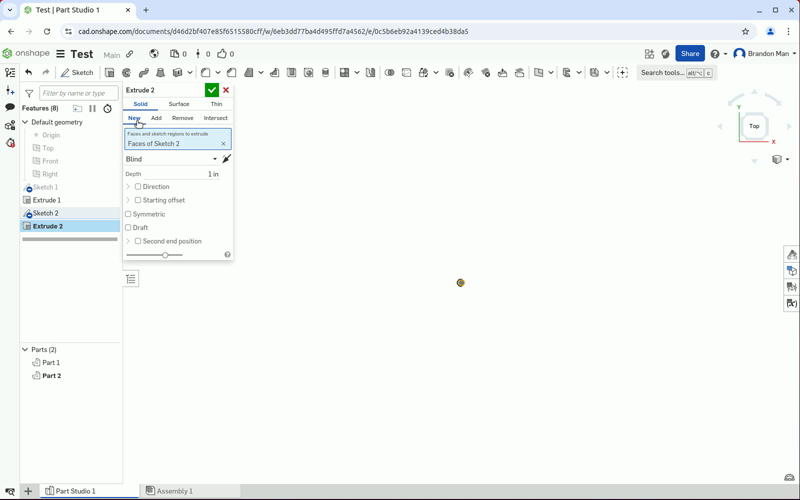
key(tab, 4)
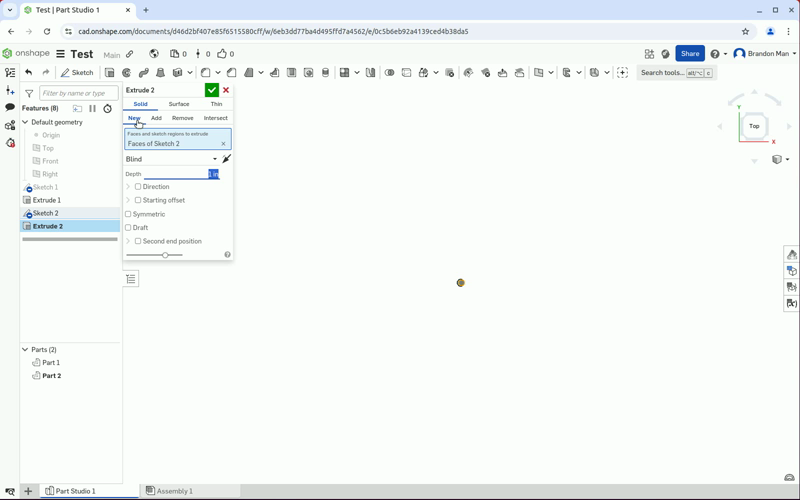
text(4.574)
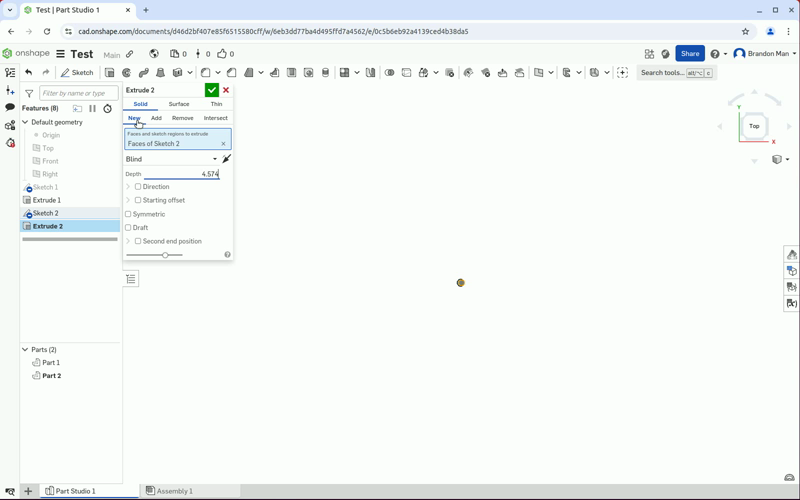
key(enter)
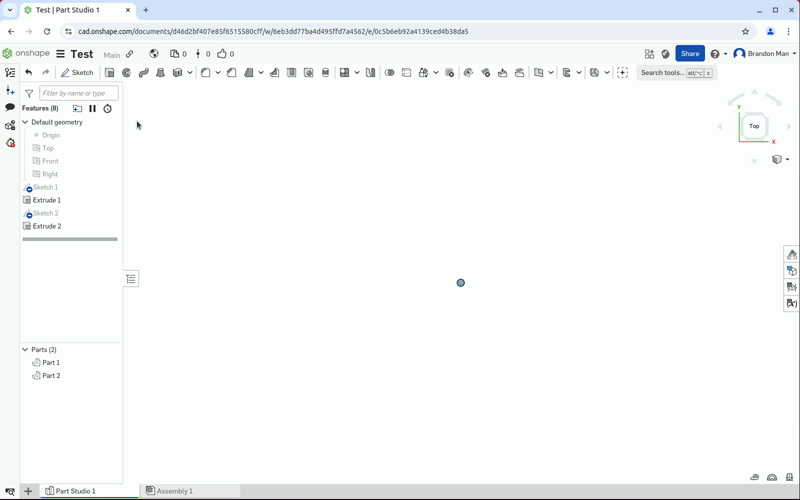
key(shift+h)
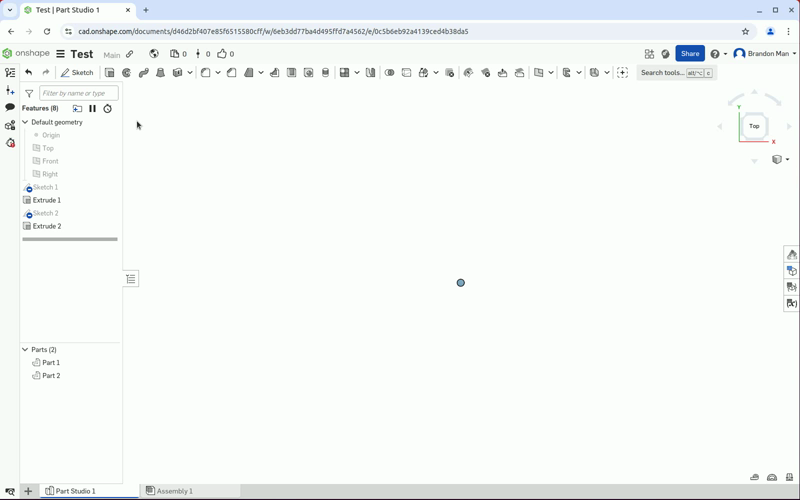
key(shift+h)
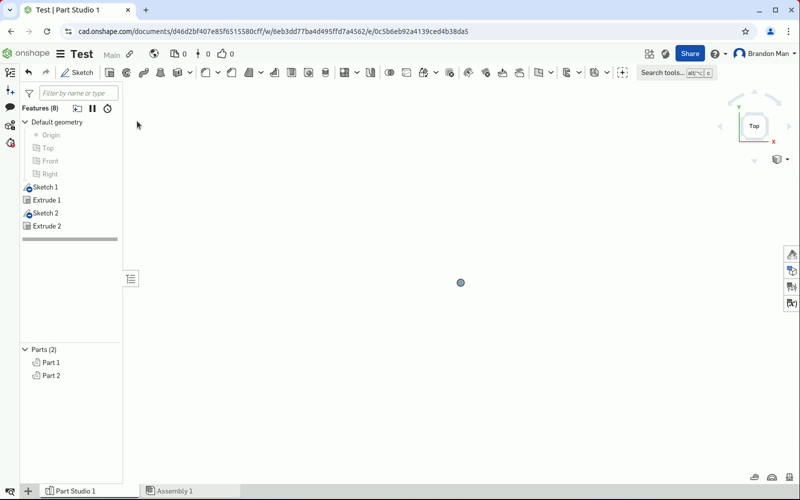
key(shift+7)
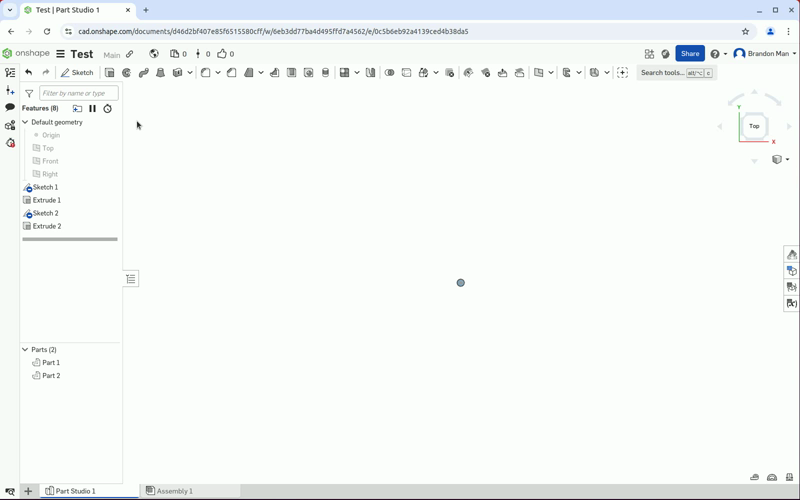
key(up, 3)
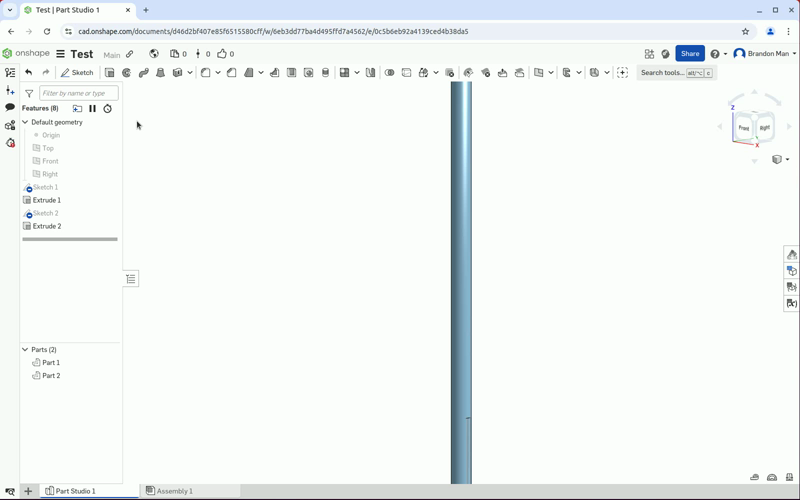
key(left, 3)
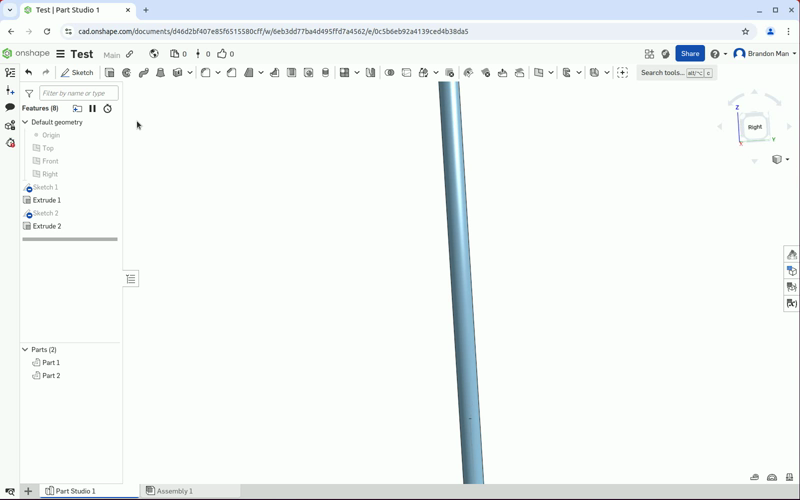
key(right, 3)
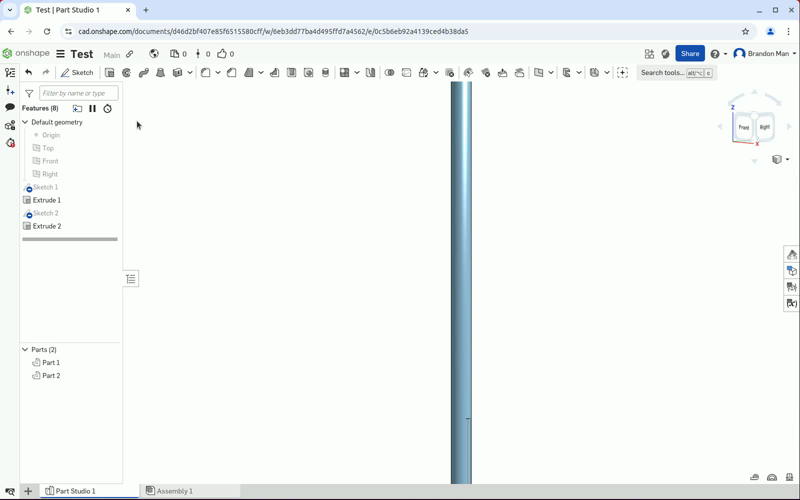
key(down, 3)
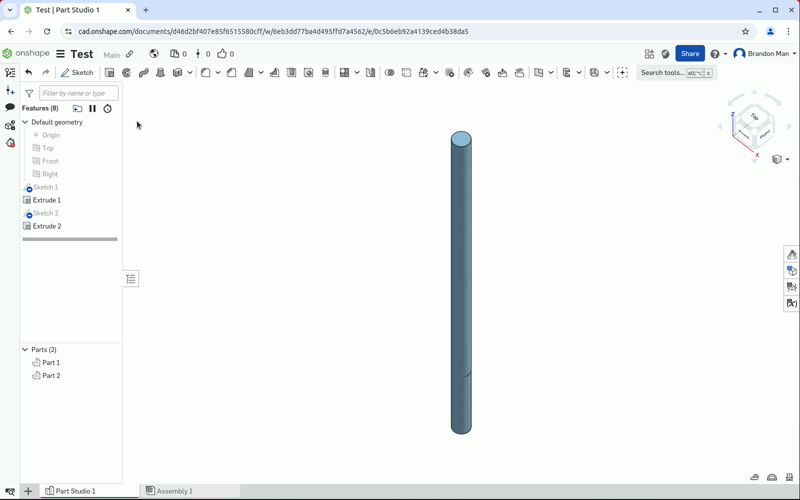
mouse_move(73, 189)
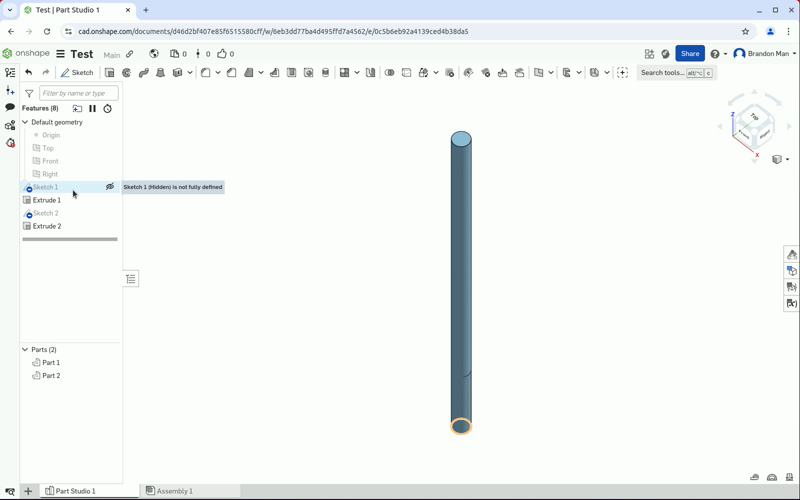
click(73, 189)